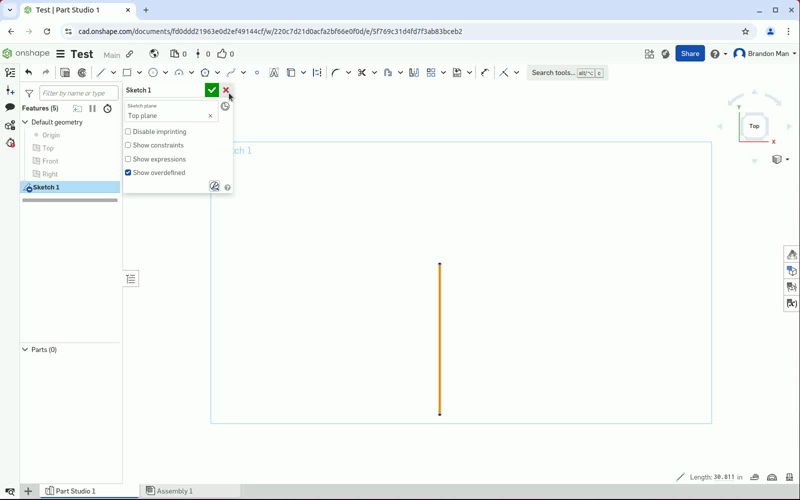
key(shift+h)
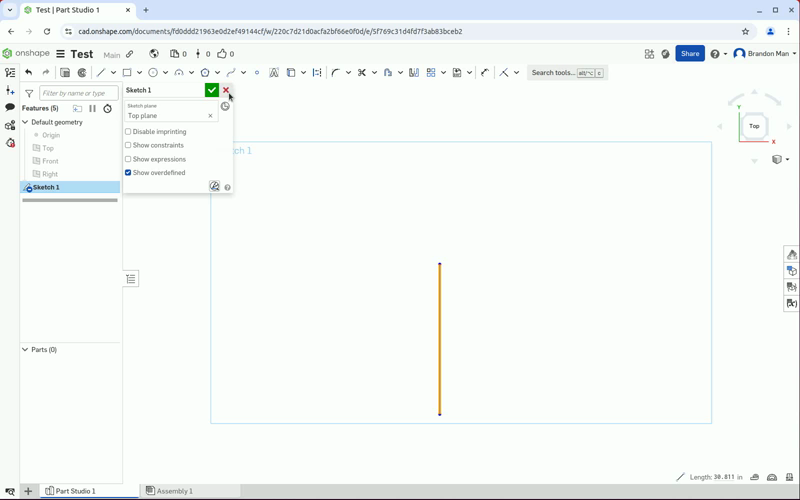
key(shift+s)
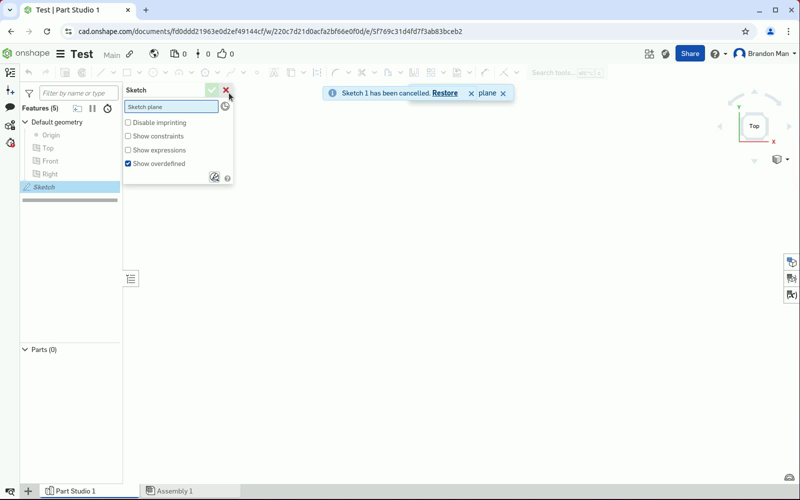
mouse_move(73, 150)
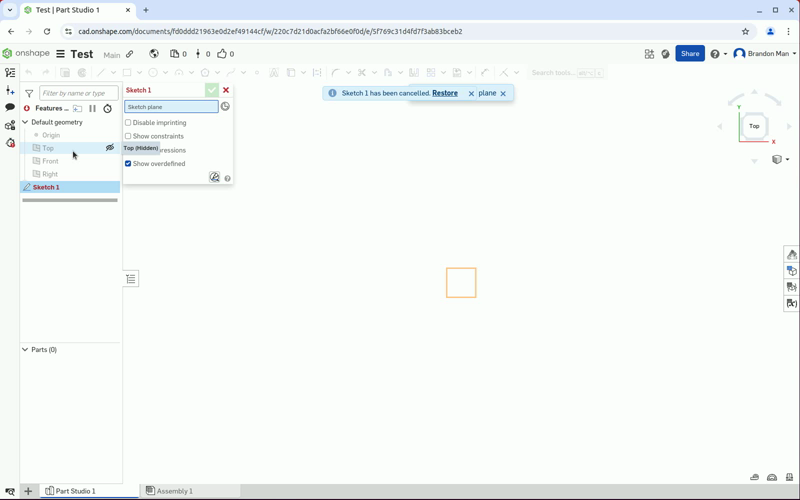
click(73, 150)
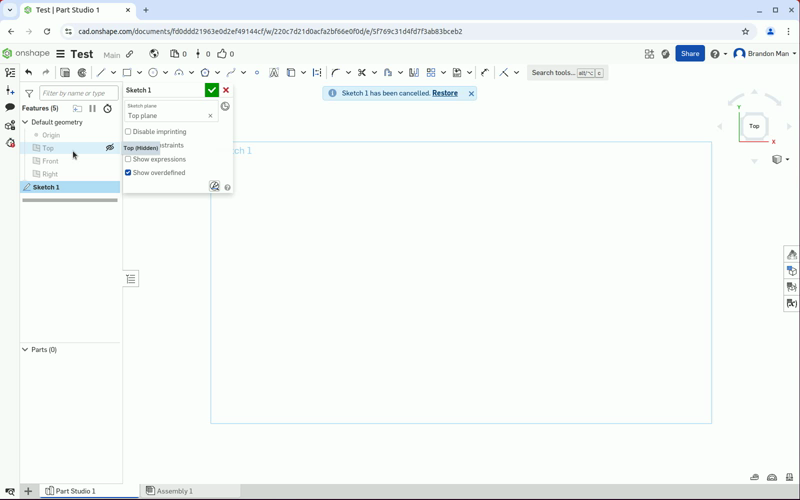
mouse_move(73, 352)
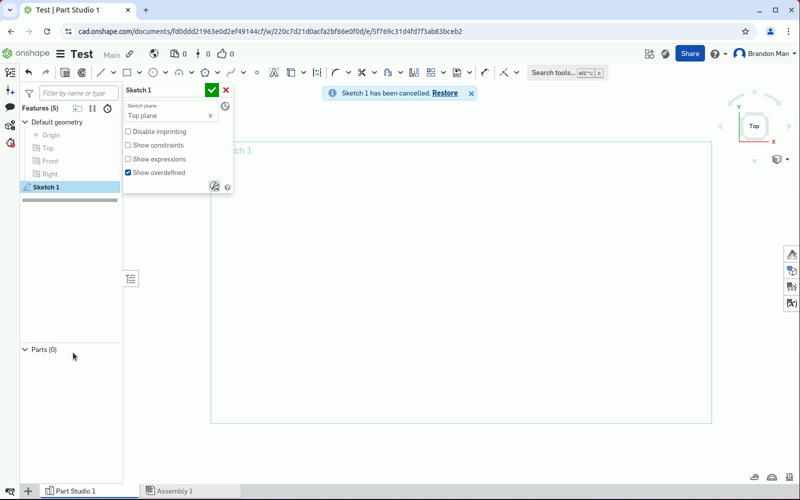
key(y)
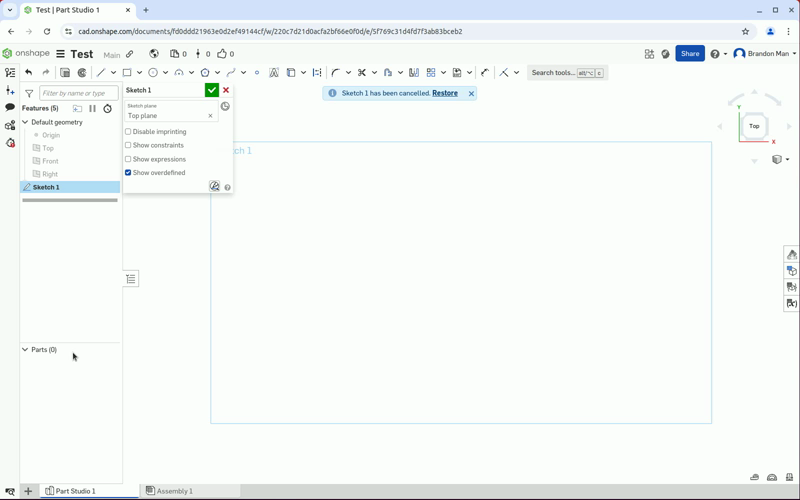
key(l)
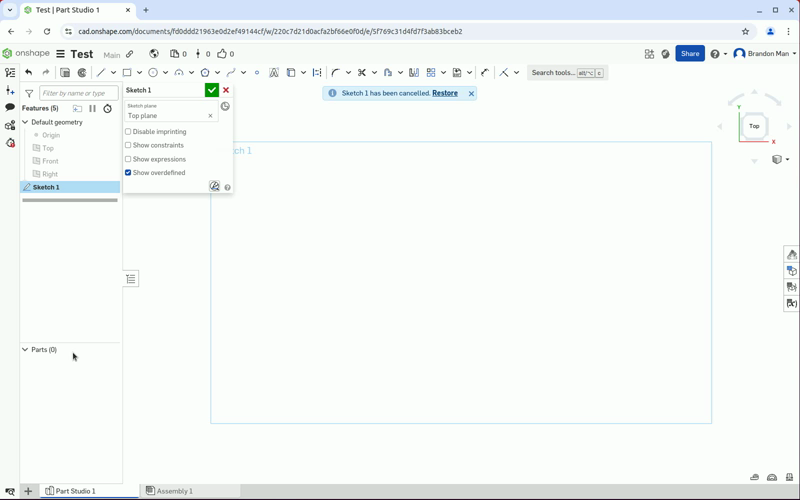
key_down(shift)
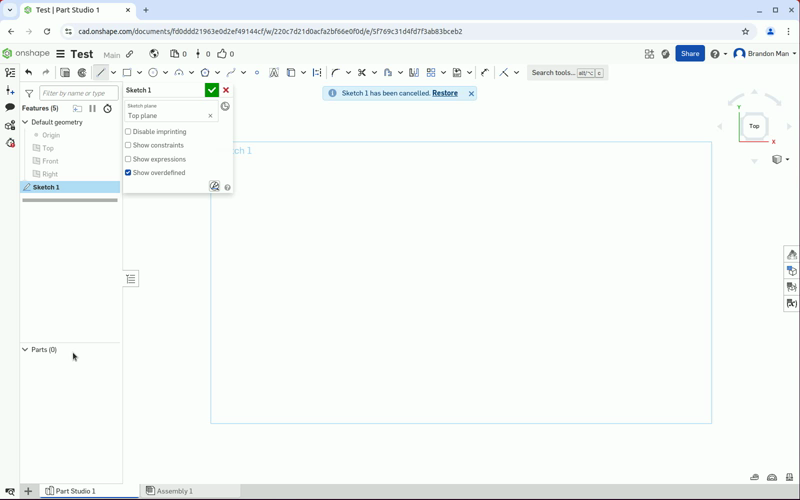
mouse_move(348, 380)
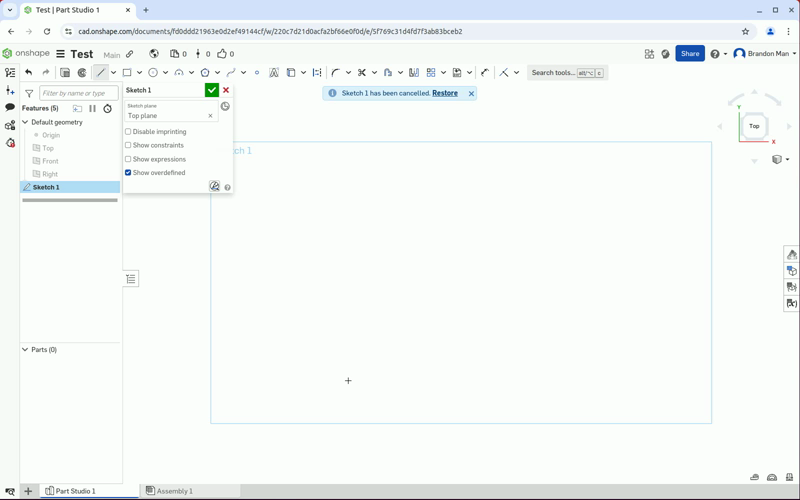
click(348, 380)
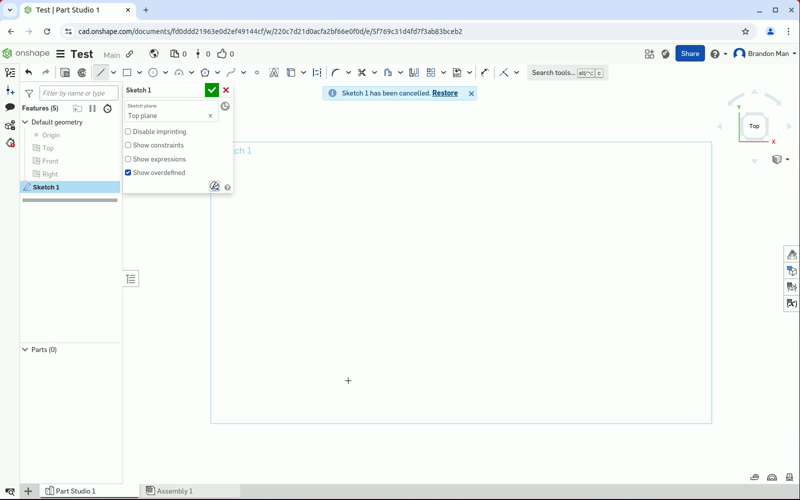
key_up(shift)
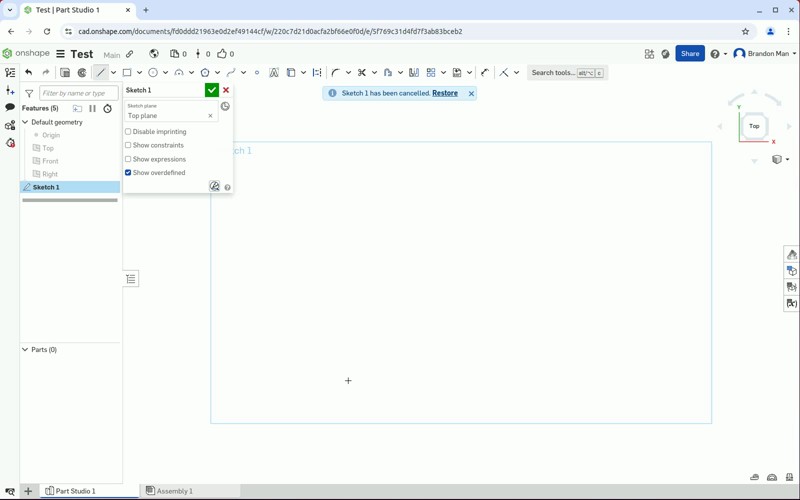
key_down(shift)
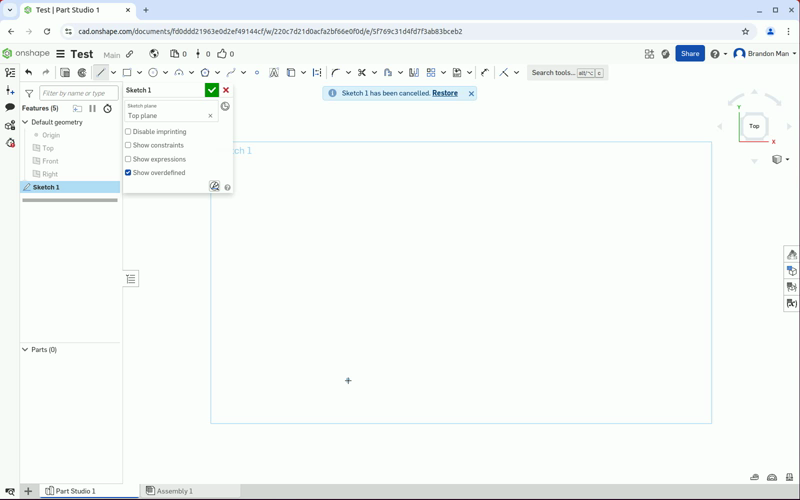
mouse_move(572, 380)
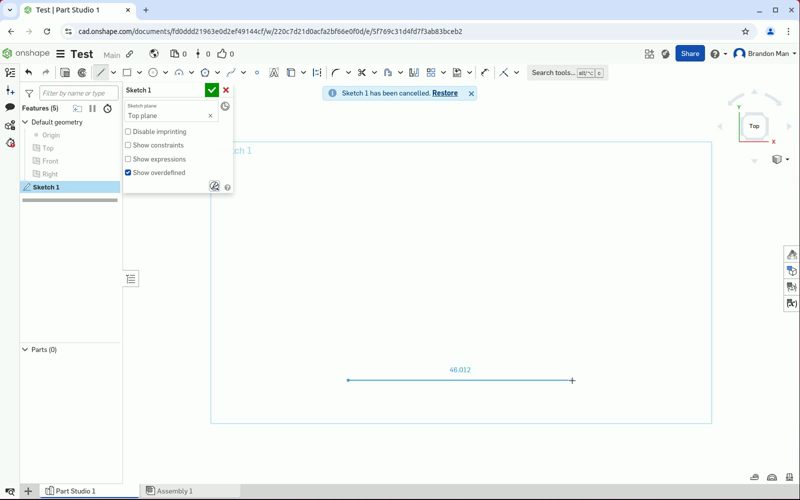
click(572, 380)
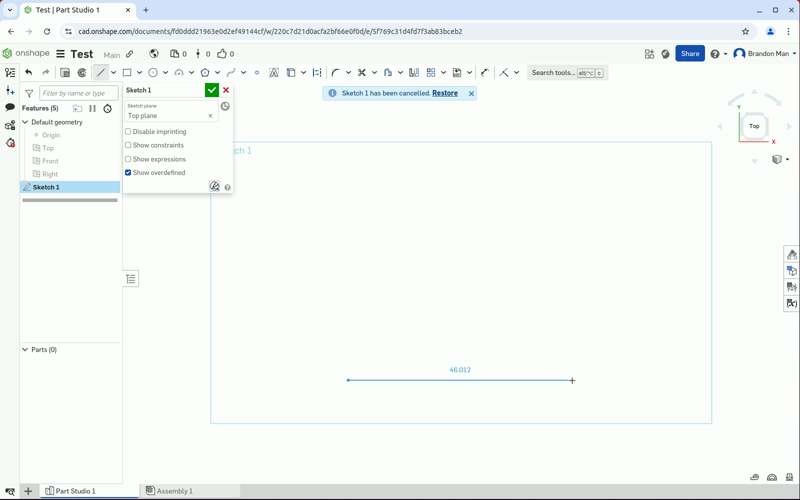
key_up(shift)
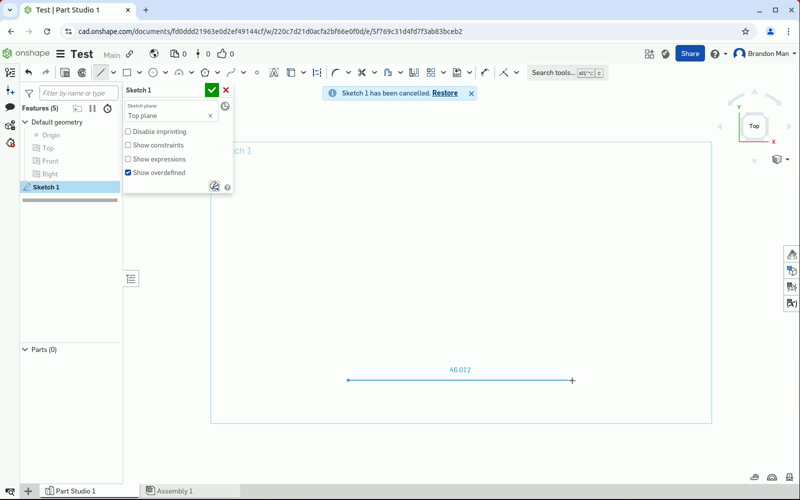
key_down(shift)
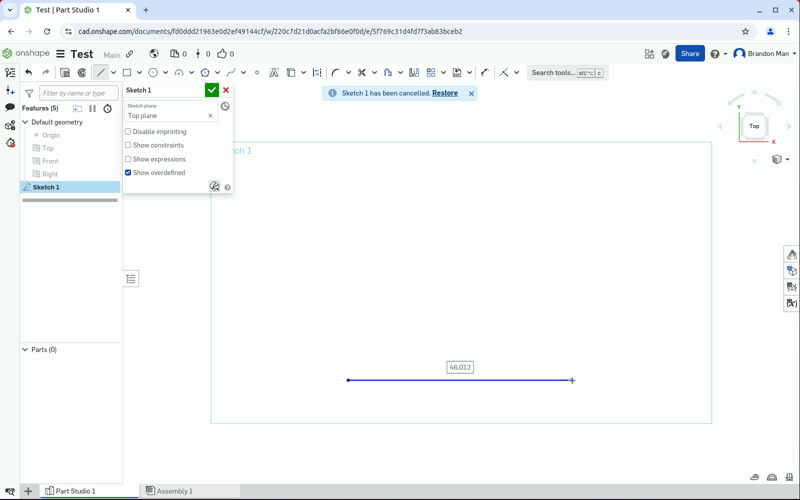
mouse_move(572, 262)
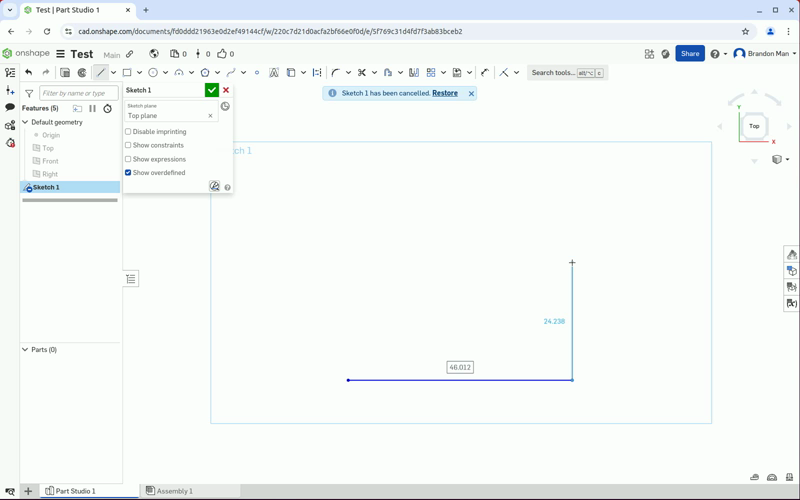
click(572, 262)
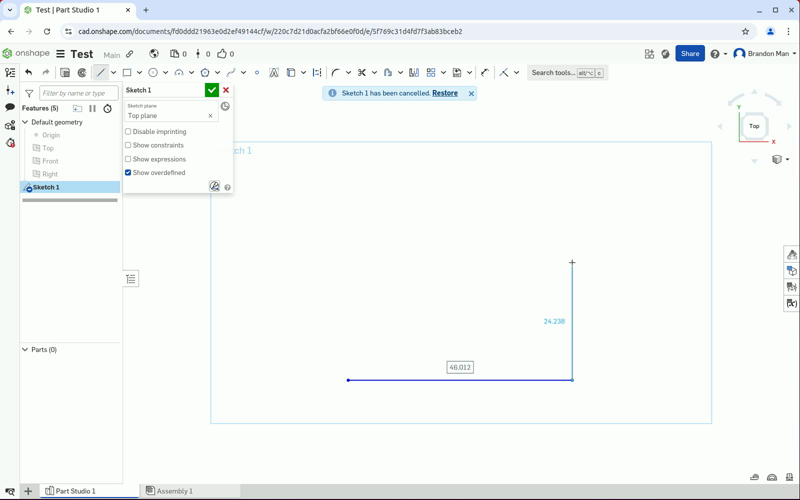
key_up(shift)
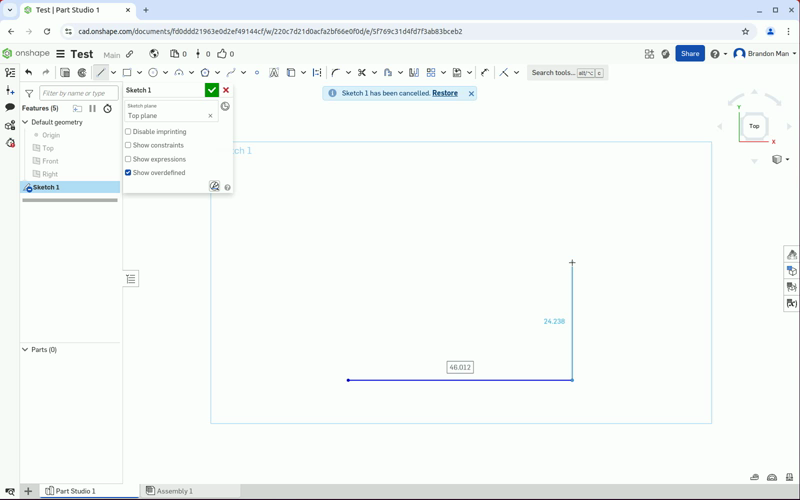
key_down(shift)
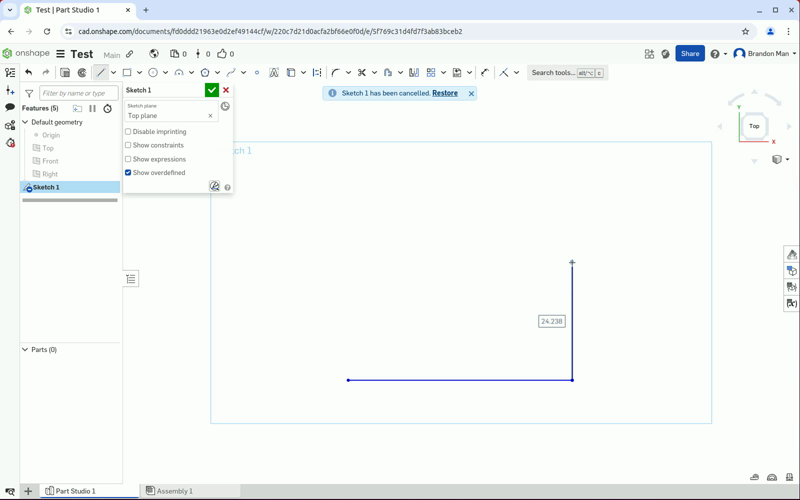
mouse_move(348, 262)
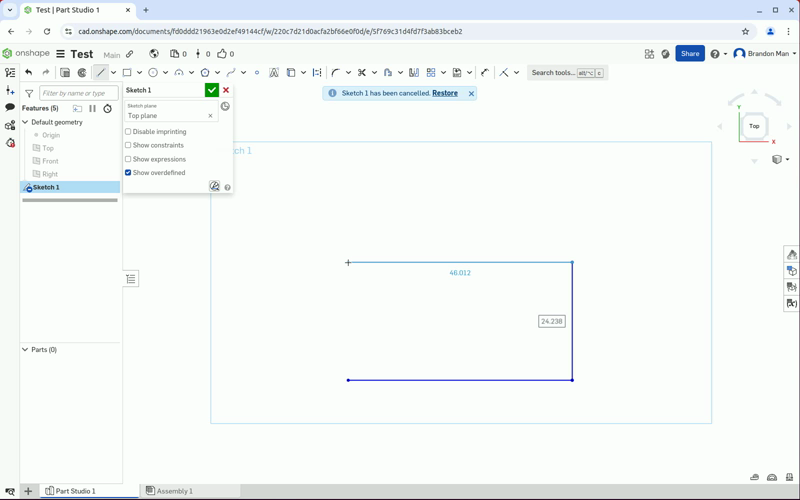
click(348, 262)
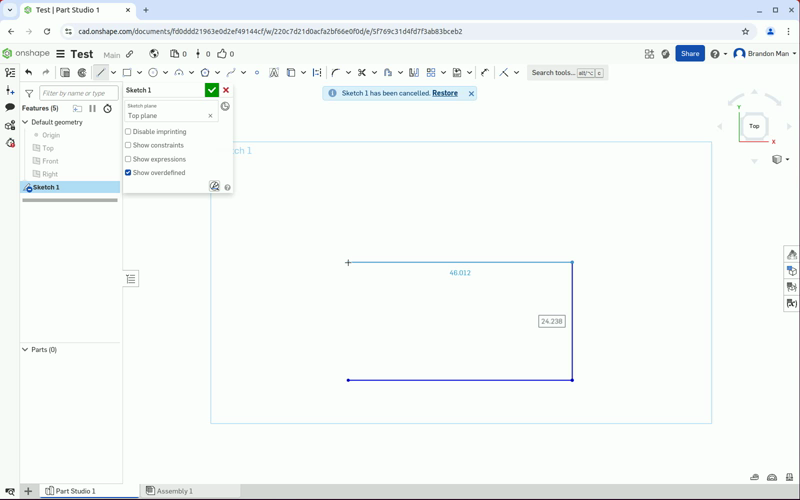
key_up(shift)
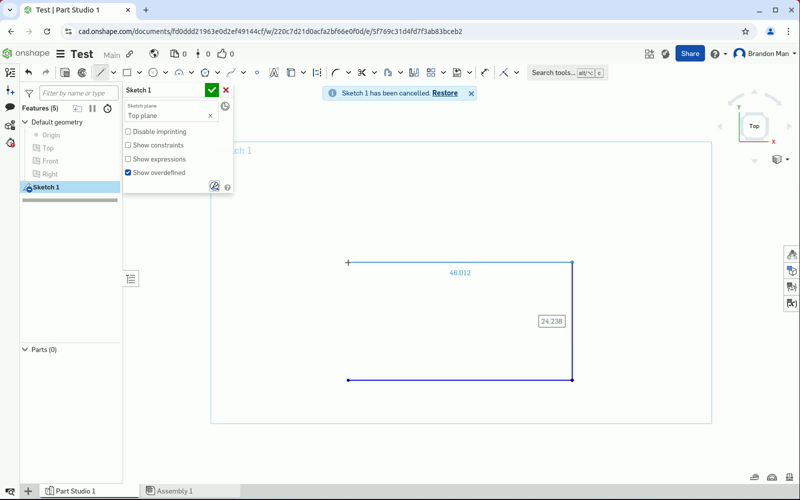
key_down(shift)
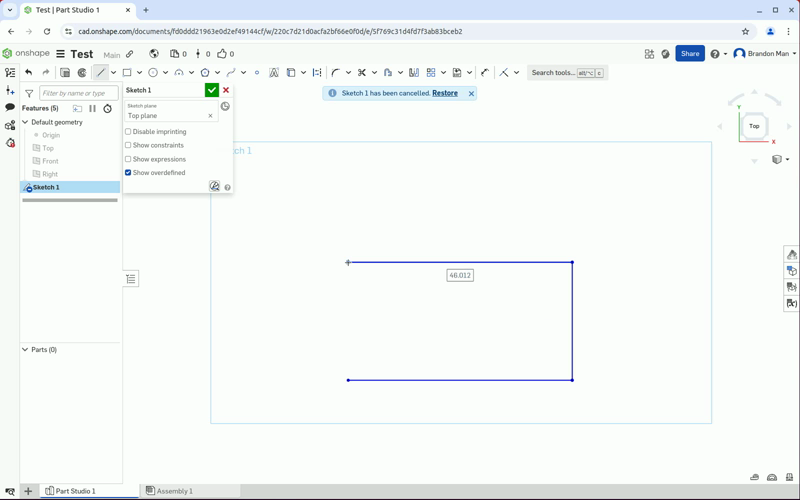
mouse_move(348, 380)
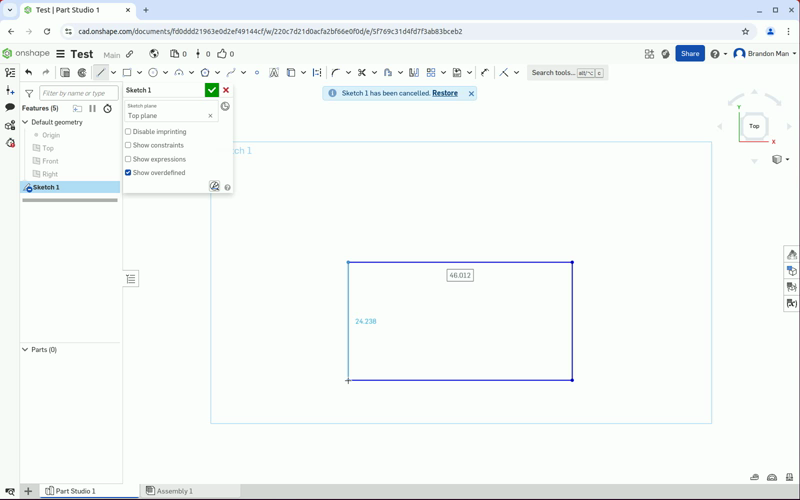
key_up(shift)
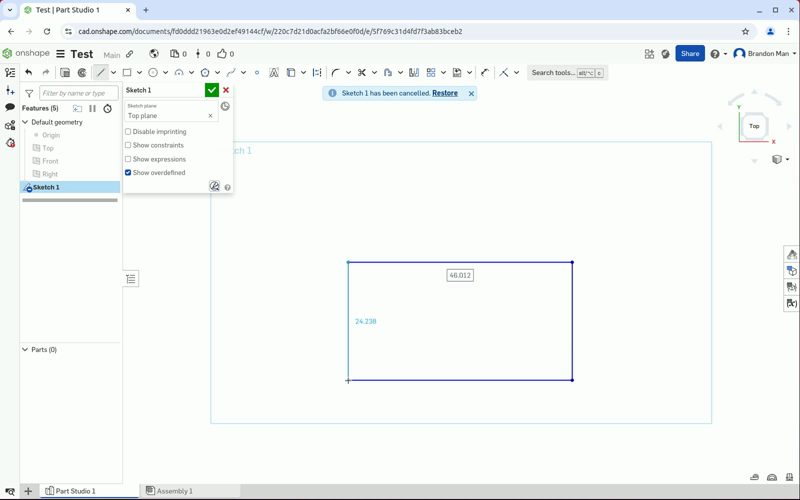
click(348, 380)
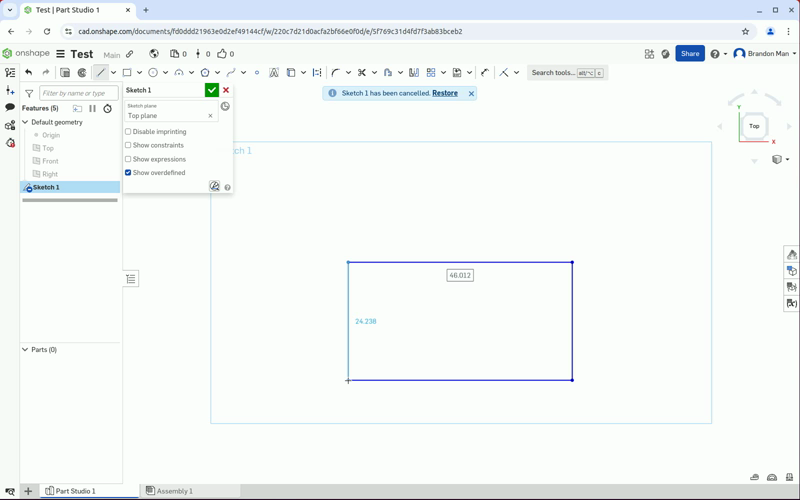
key(esc)
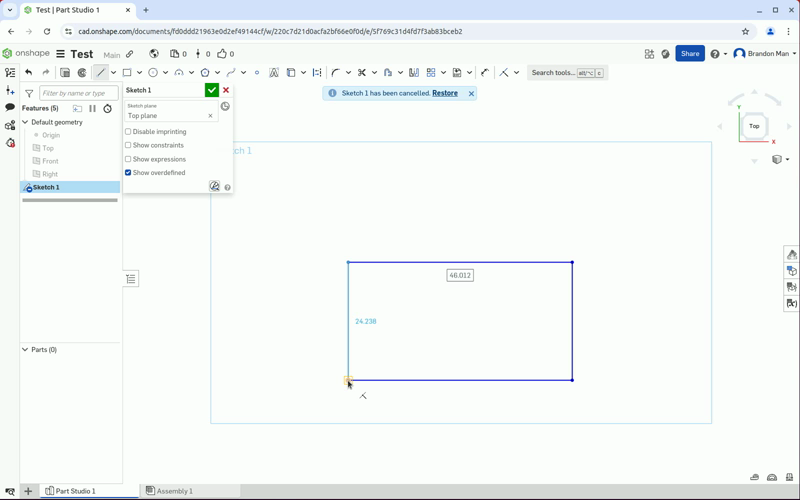
mouse_move(463, 282)
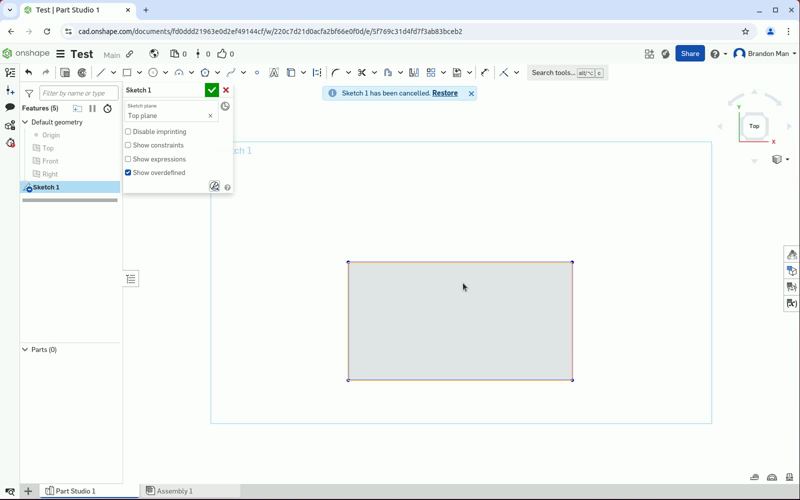
click(463, 282)
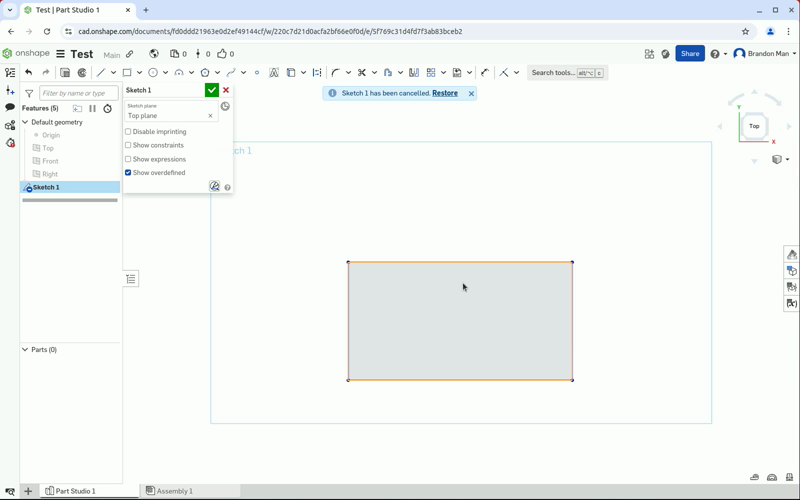
mouse_move(73, 352)
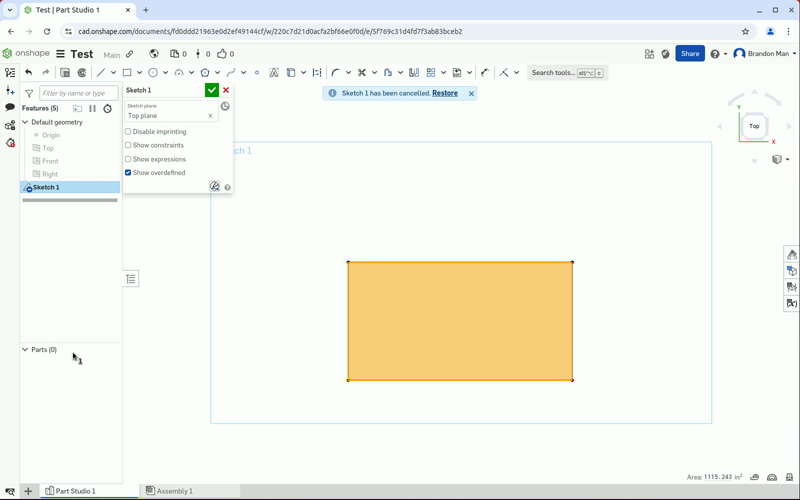
key(shift+y)
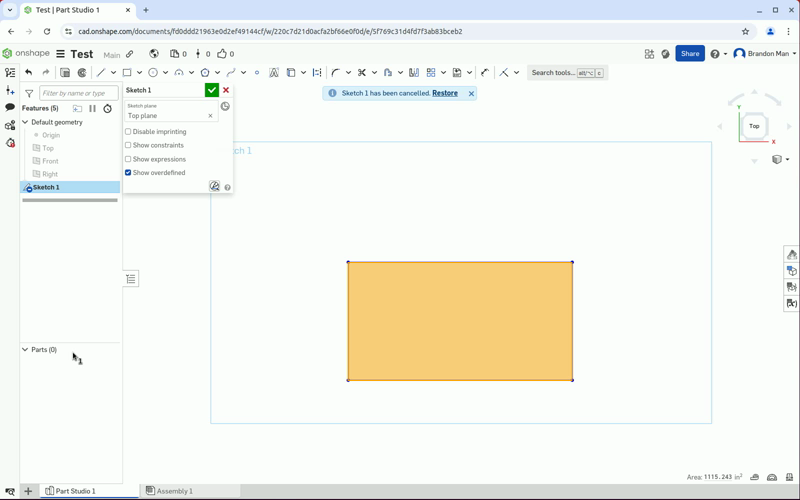
key(shift+e)
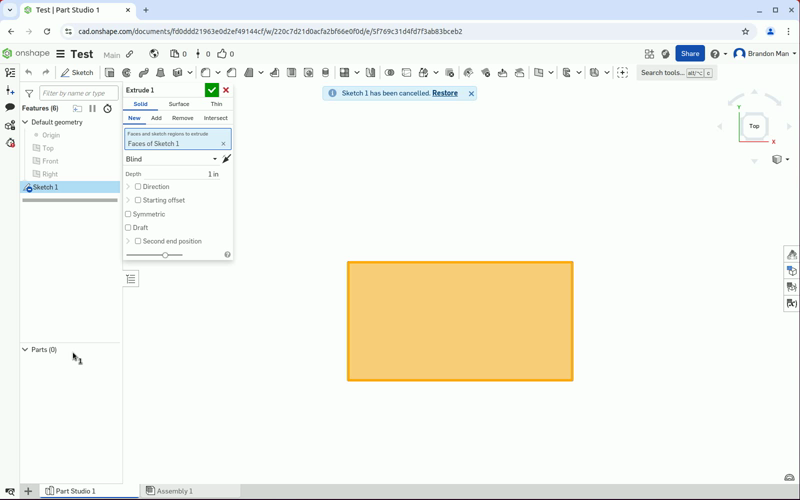
mouse_move(143, 106)
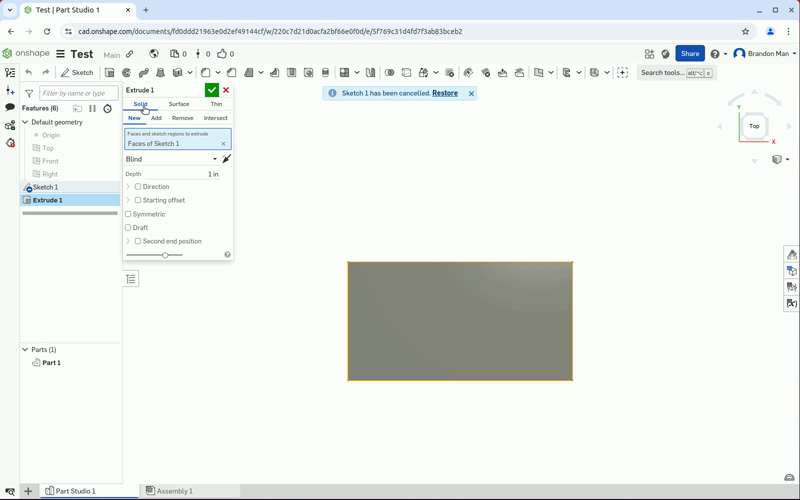
click(143, 106)
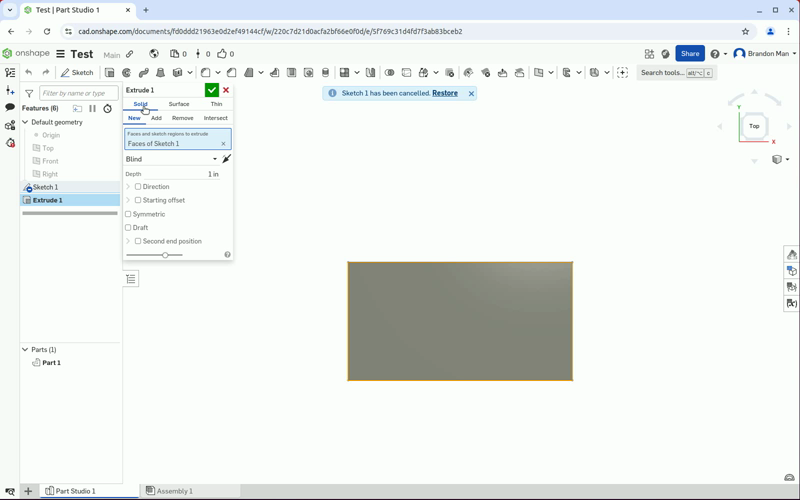
mouse_move(137, 120)
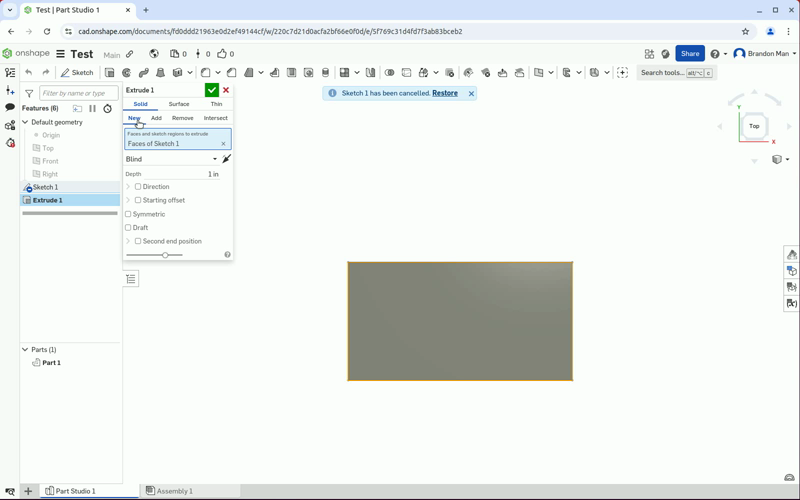
click(137, 120)
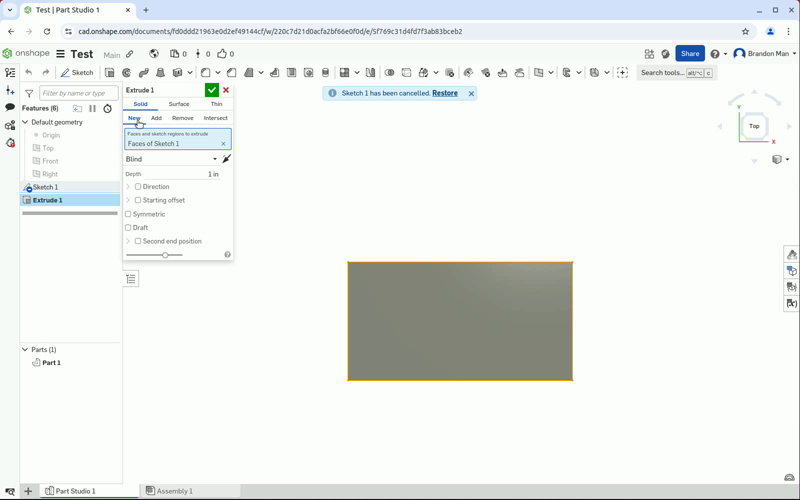
key(tab, 4)
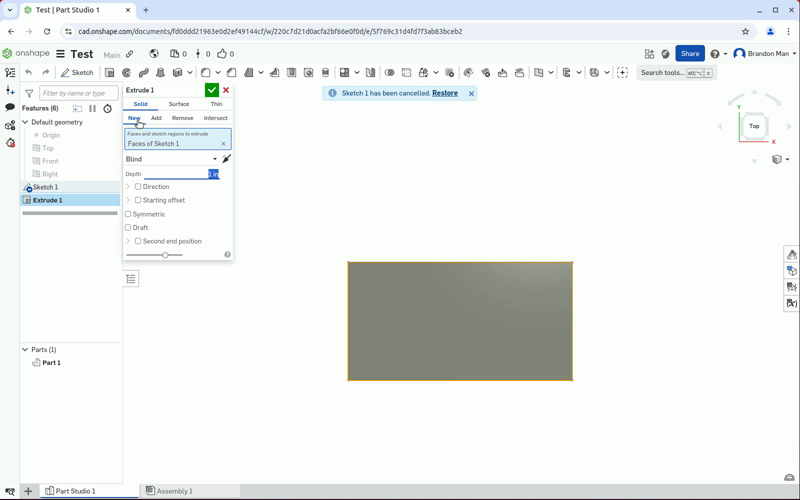
text(0.481)
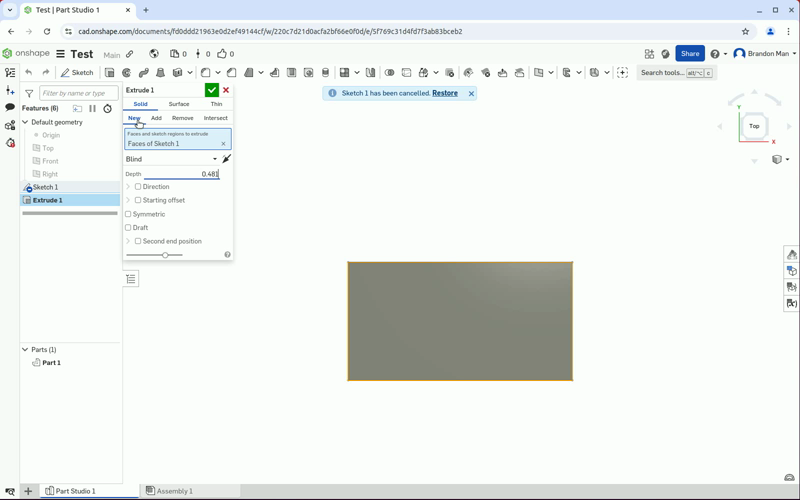
key(enter)
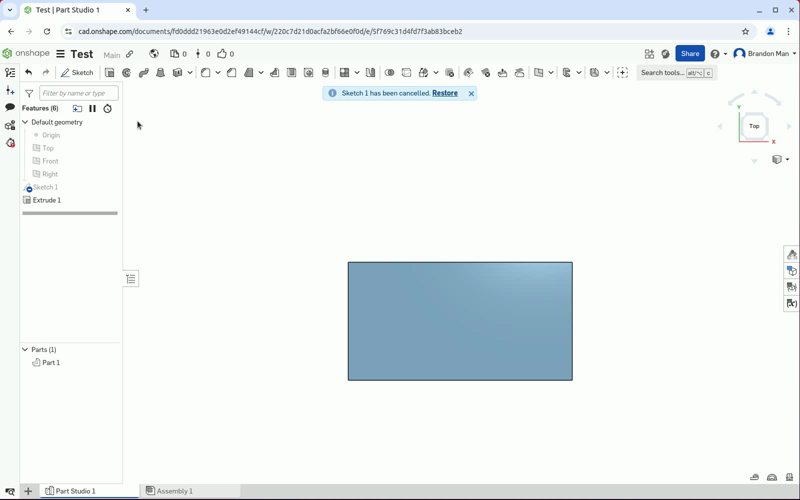
key(shift+h)
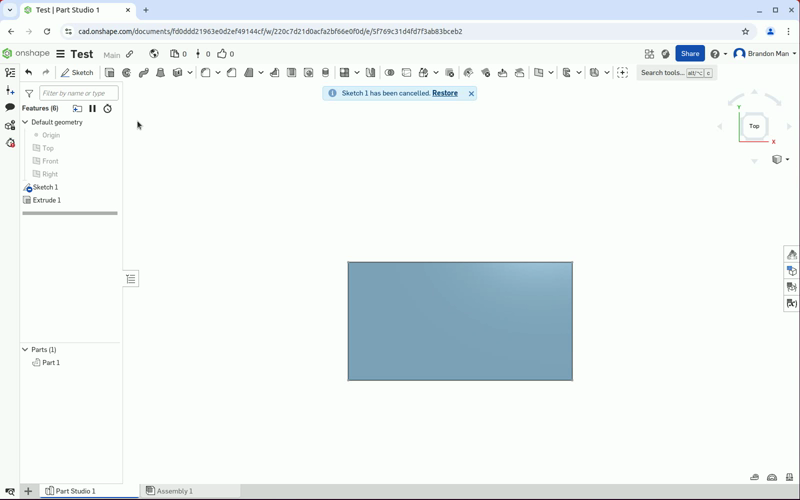
key(shift+h)
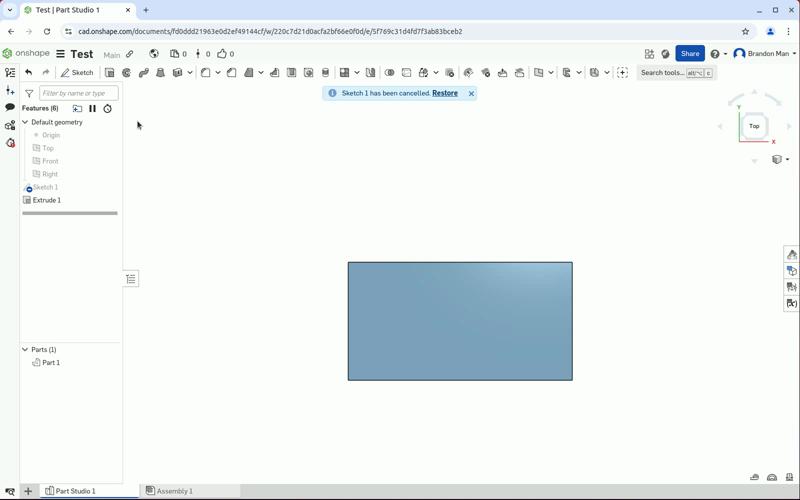
mouse_move(73, 189)
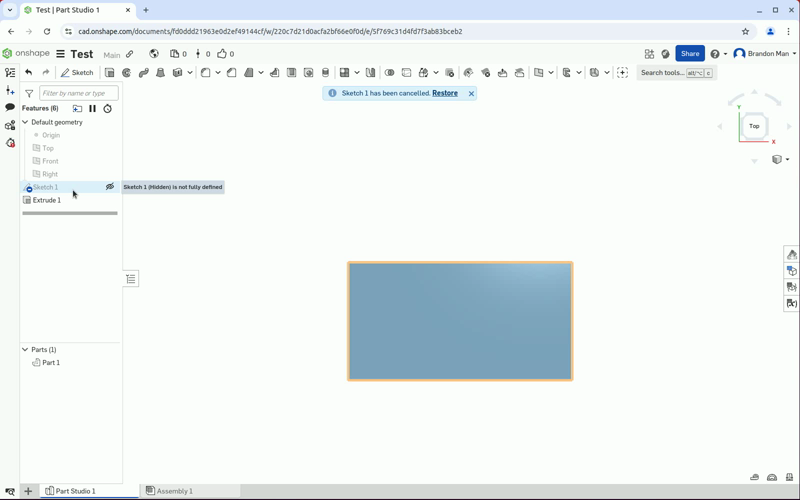
click(73, 189)
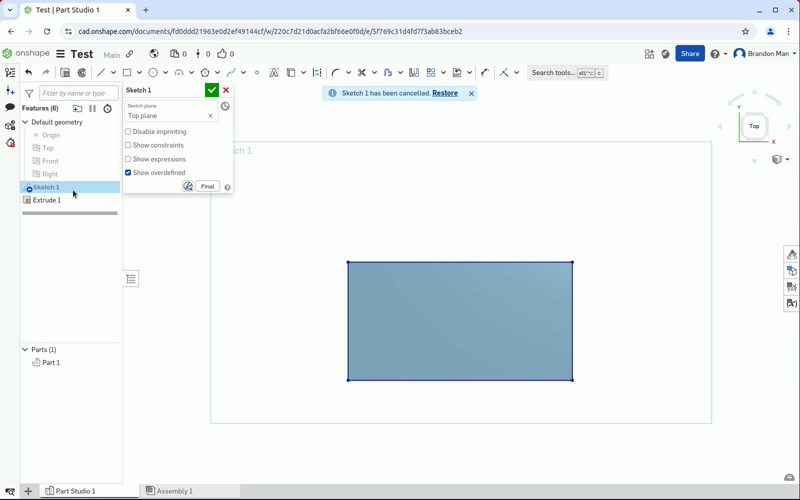
mouse_move(229, 92)
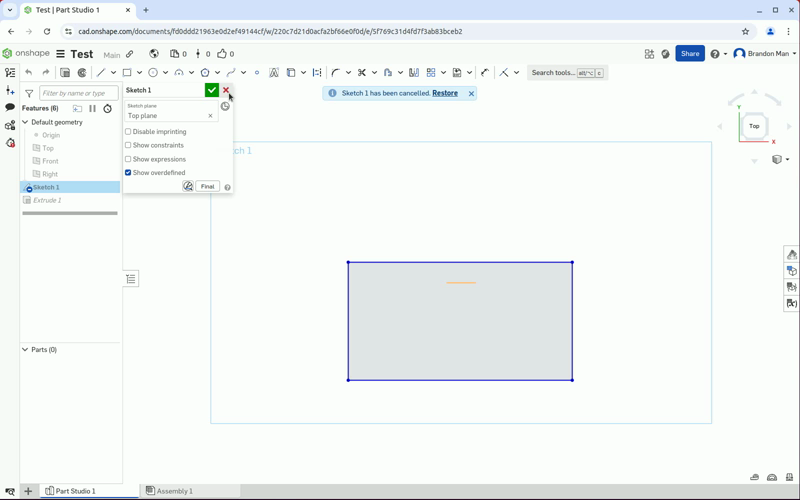
click(229, 92)
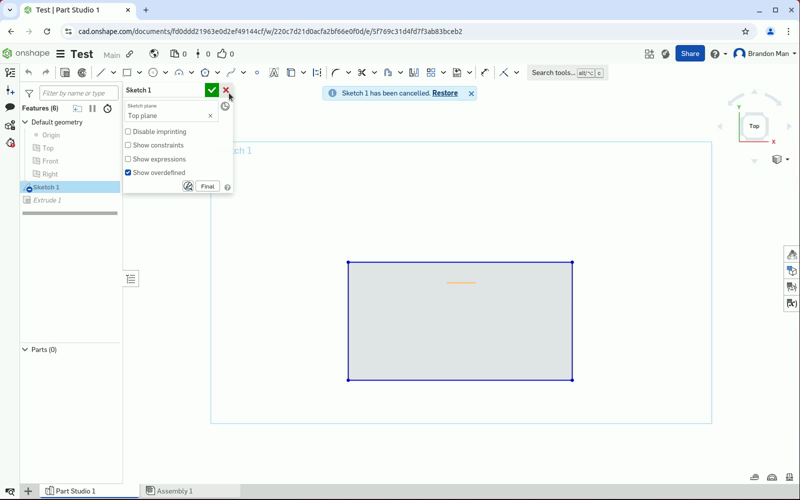
key(shift+s)
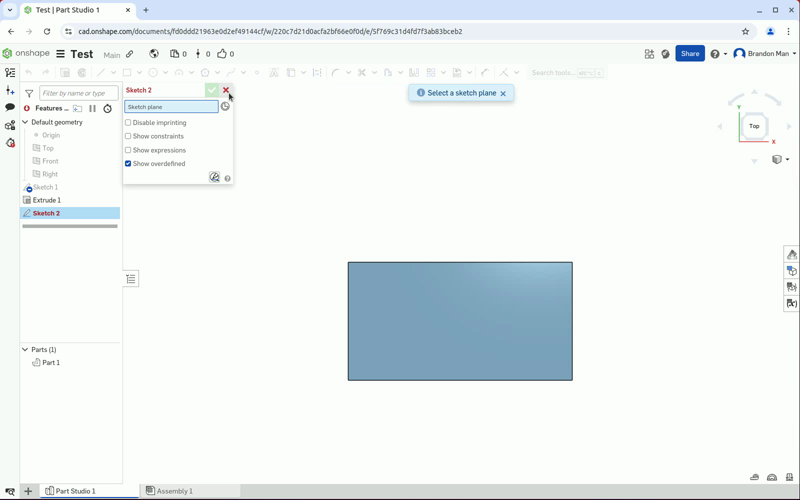
mouse_move(73, 150)
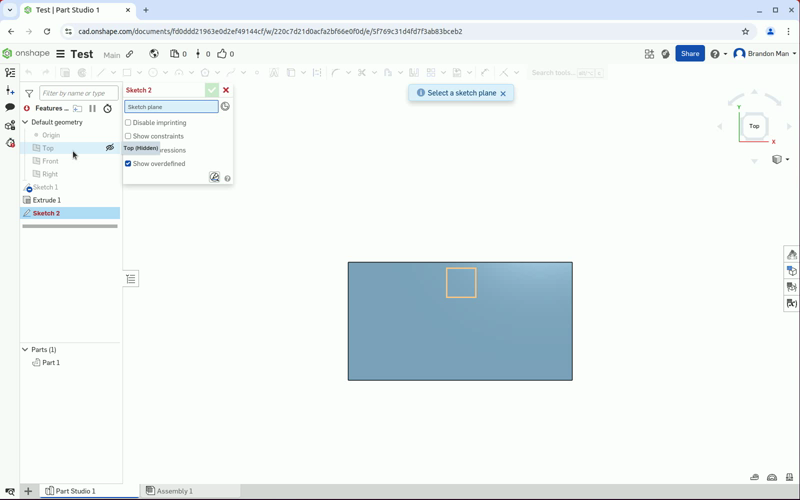
click(73, 150)
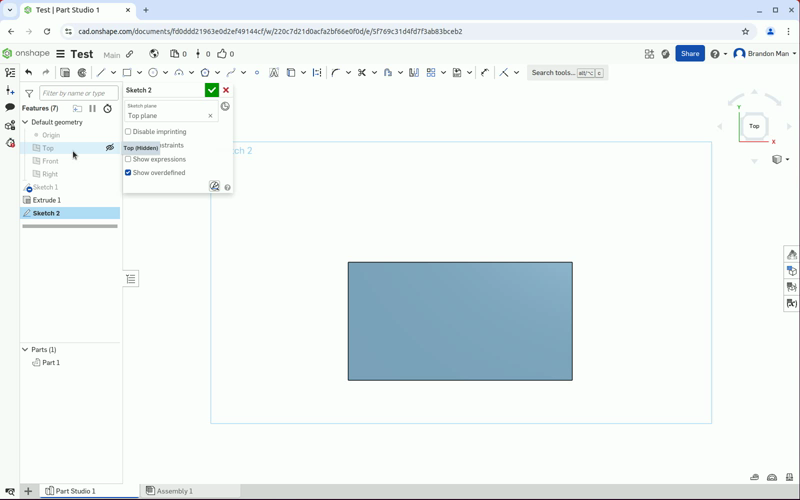
mouse_move(73, 352)
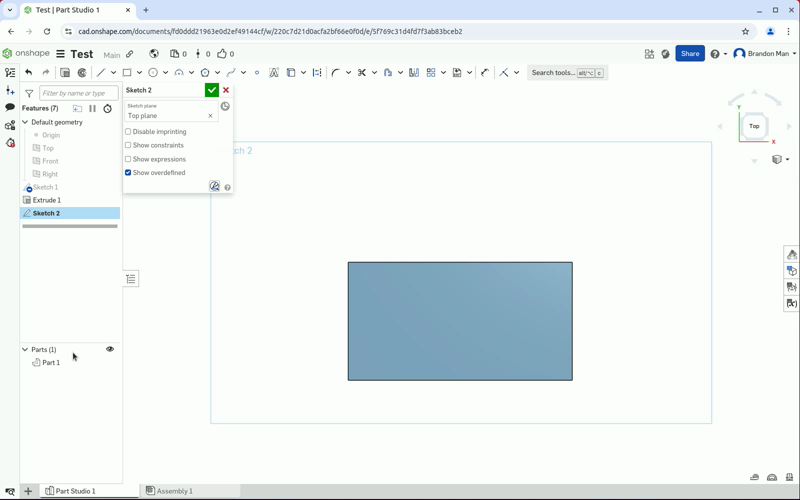
key(y)
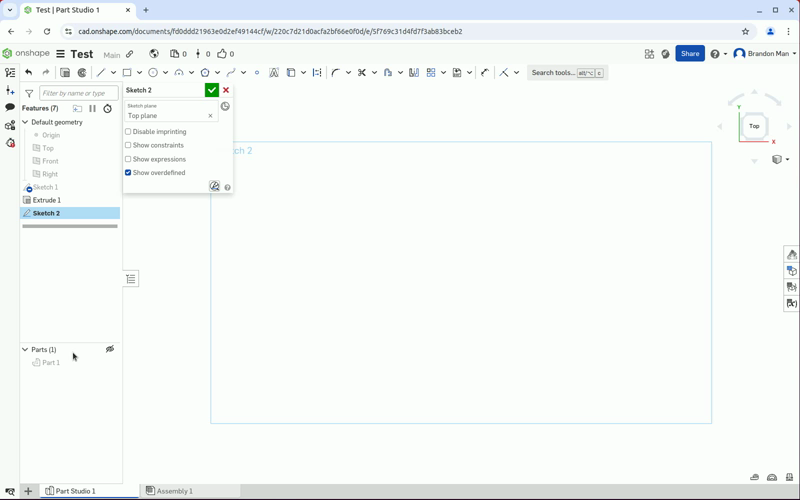
key(l)
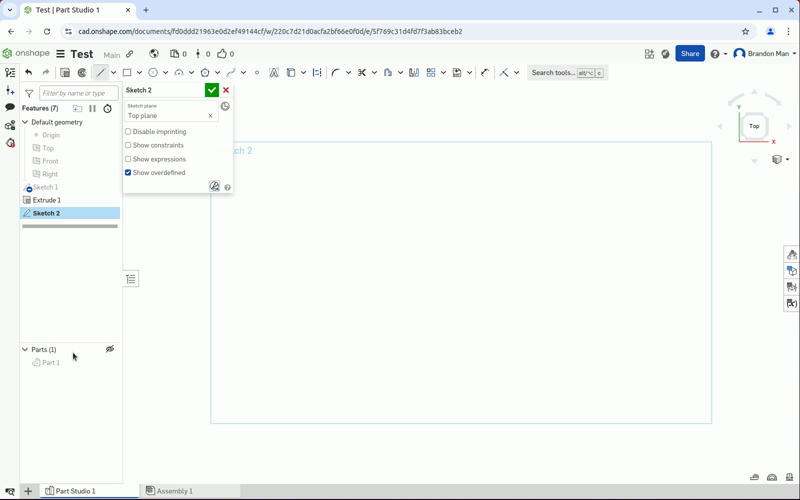
key_down(shift)
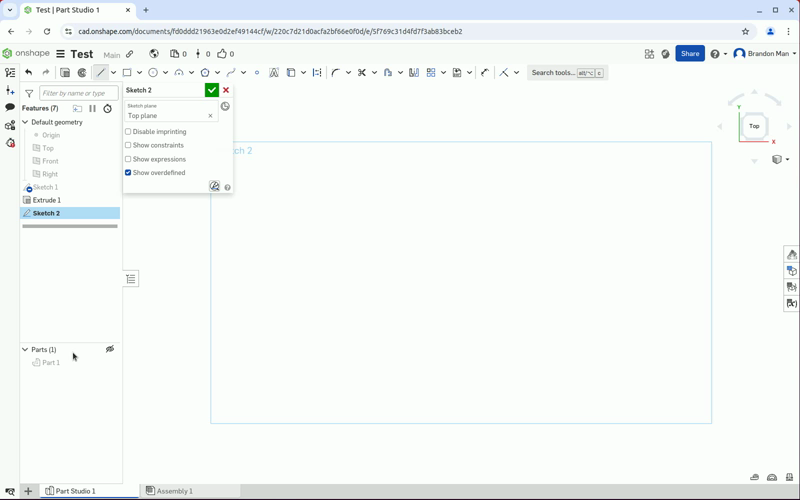
mouse_move(348, 261)
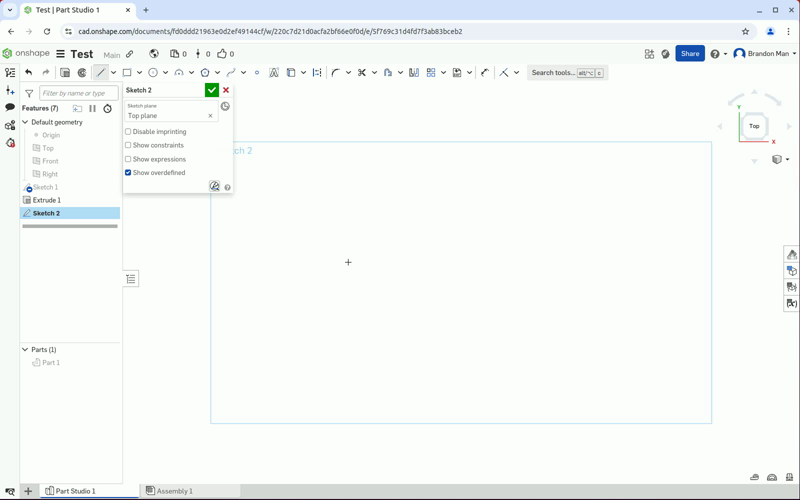
click(348, 261)
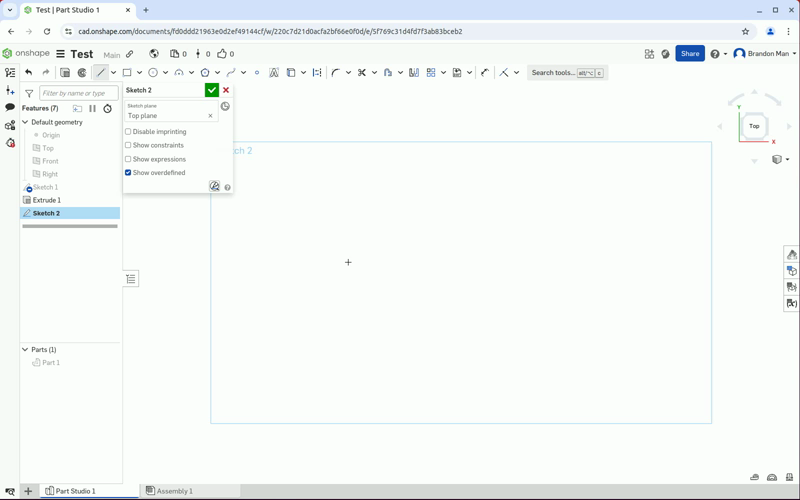
key_up(shift)
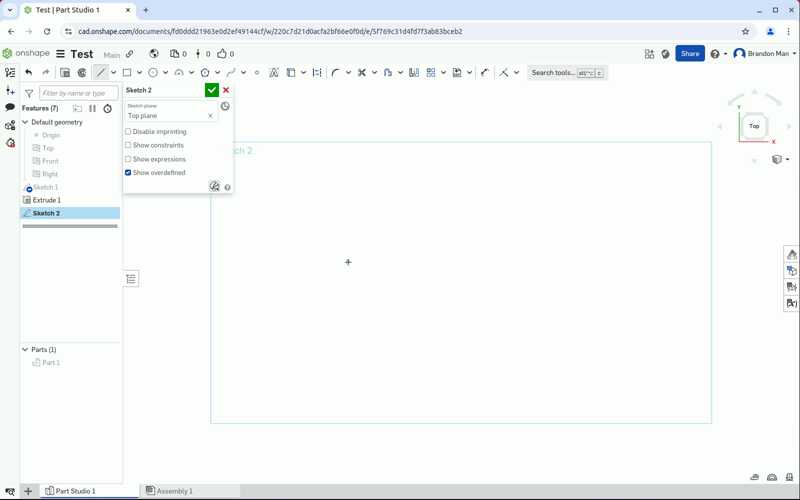
key_down(shift)
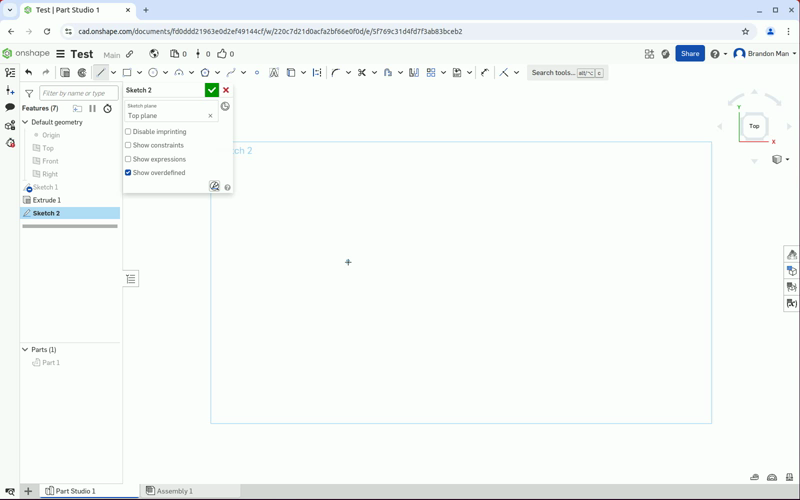
mouse_move(572, 261)
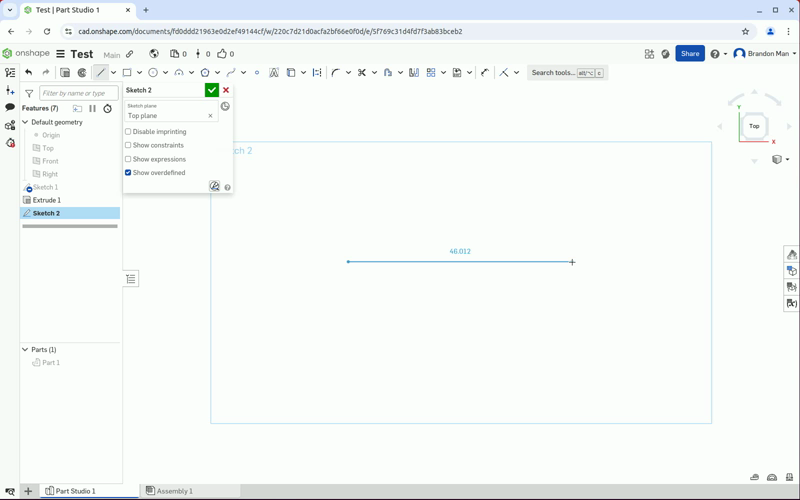
click(572, 261)
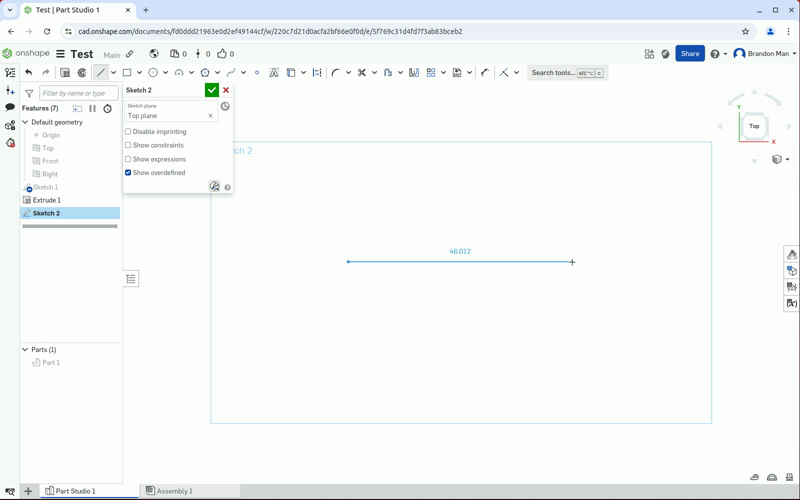
key_up(shift)
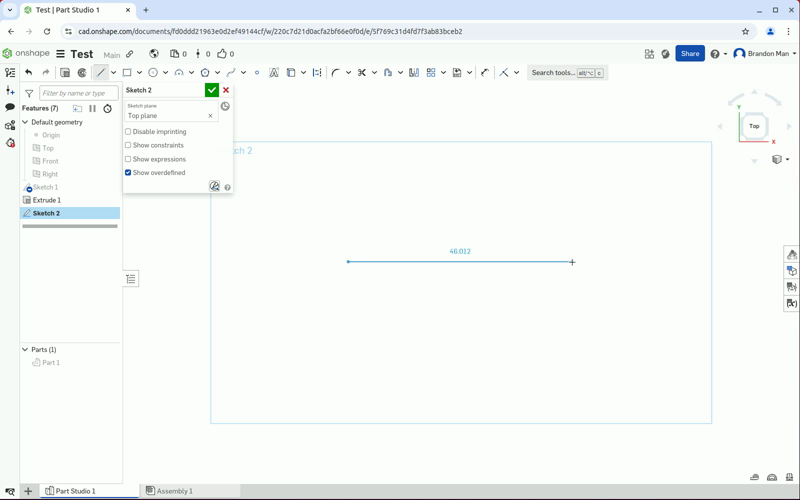
key_down(shift)
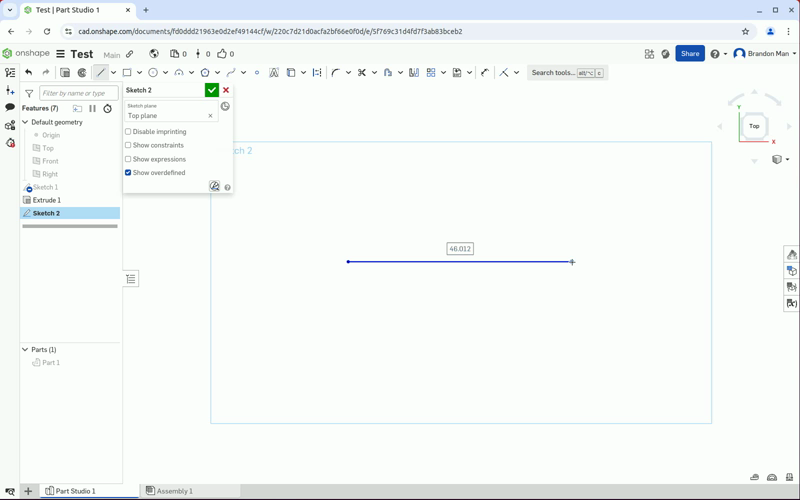
mouse_move(572, 186)
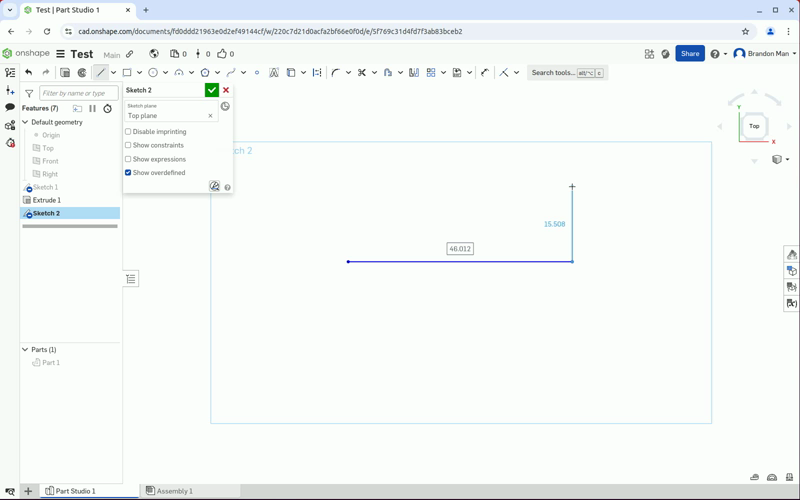
click(572, 186)
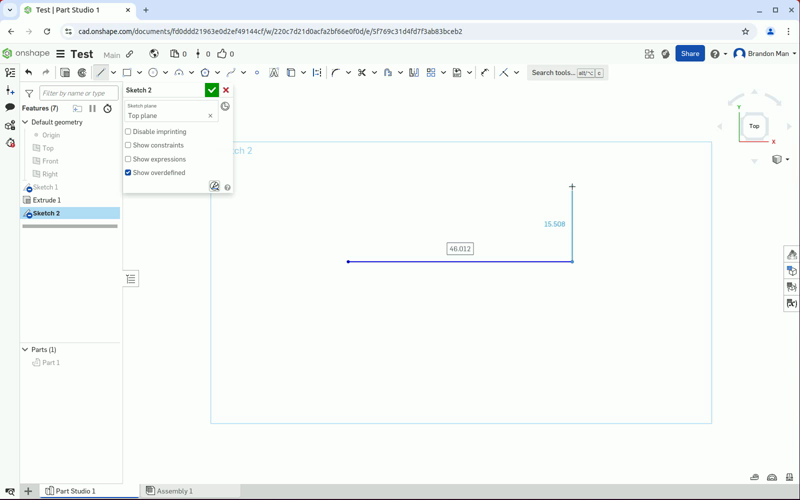
key_up(shift)
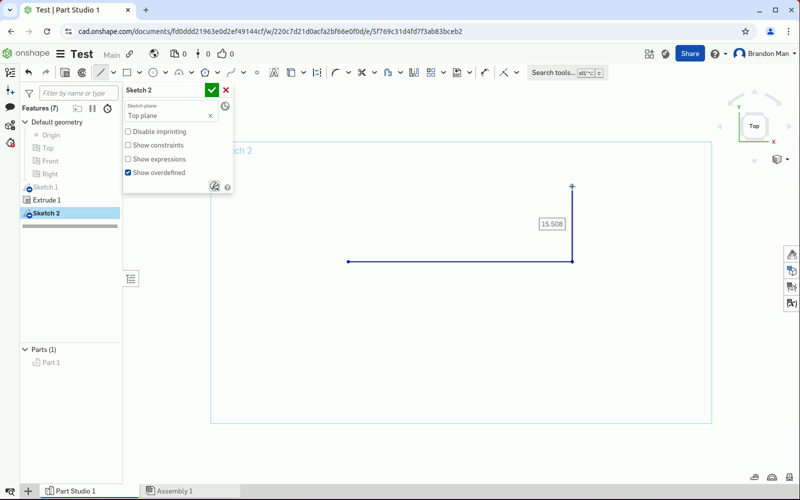
key_down(shift)
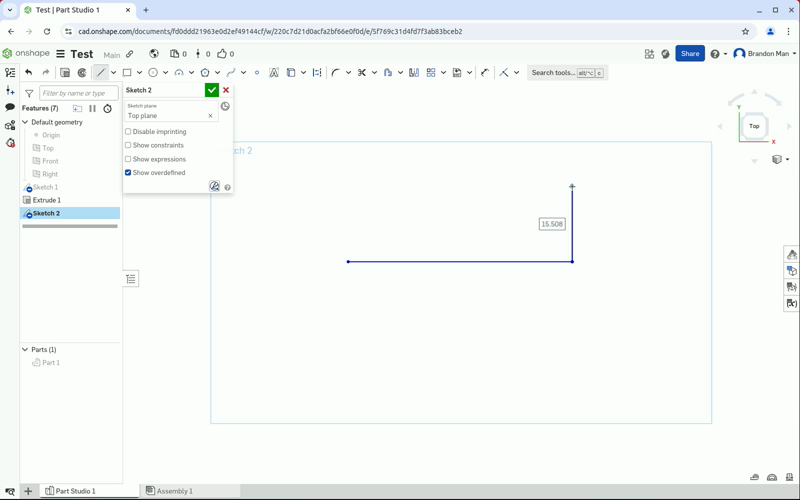
mouse_move(348, 186)
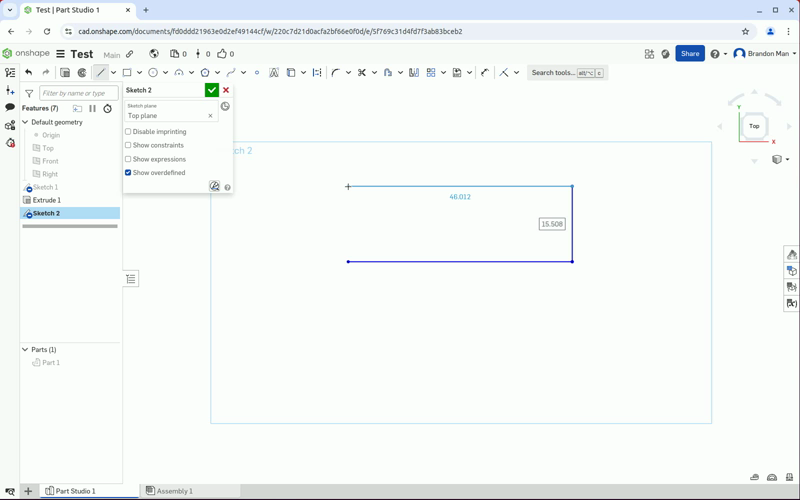
click(348, 186)
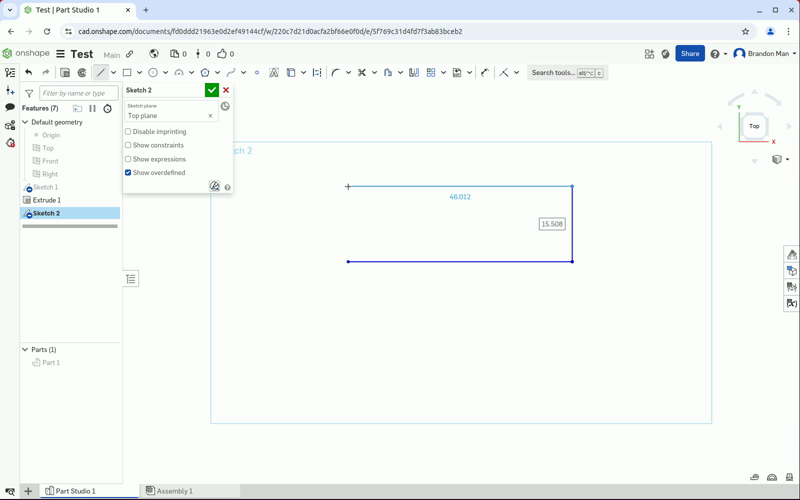
key_up(shift)
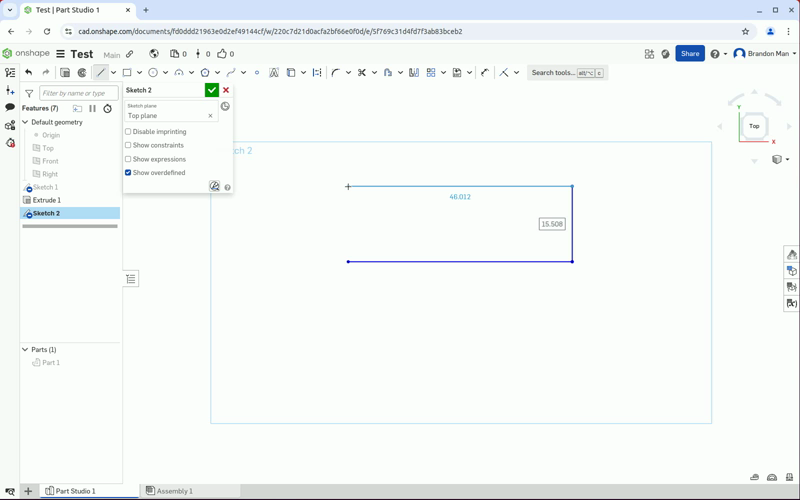
key_down(shift)
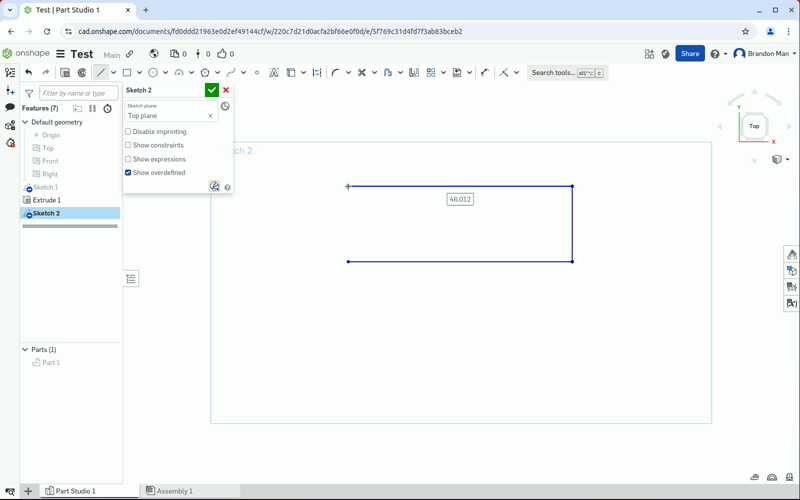
mouse_move(348, 261)
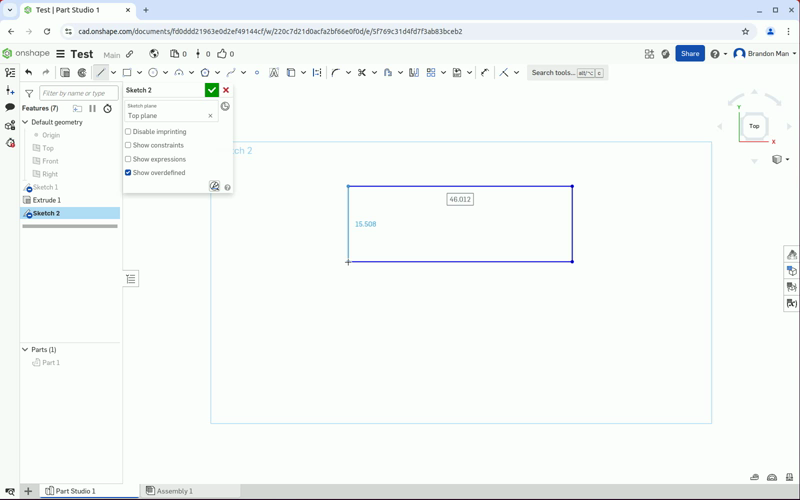
key_up(shift)
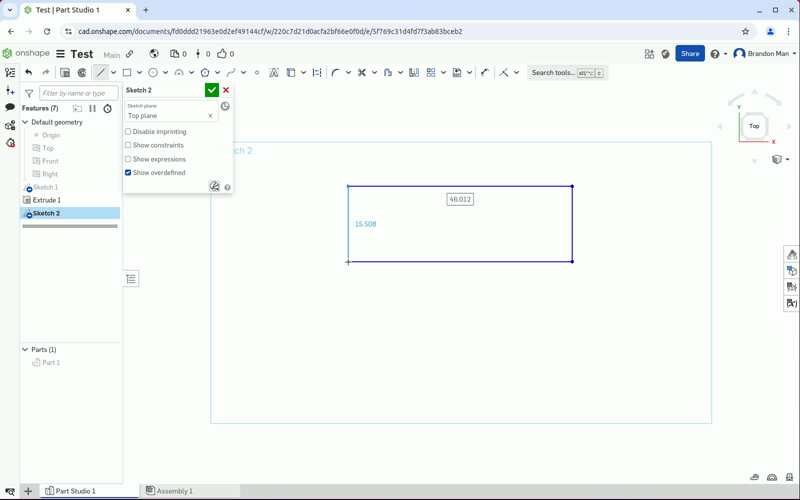
click(348, 261)
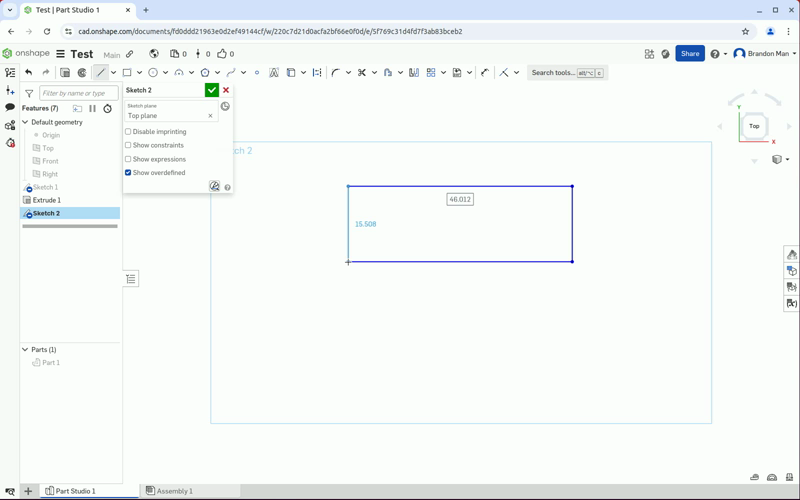
key(esc)
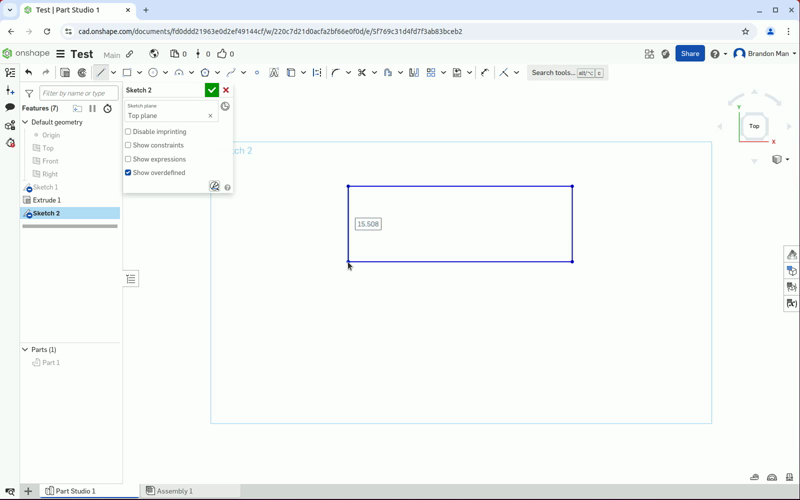
mouse_move(388, 240)
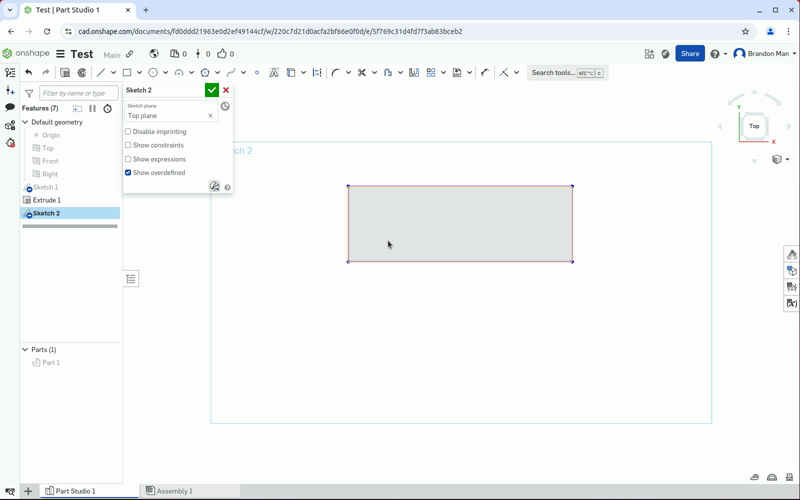
click(388, 240)
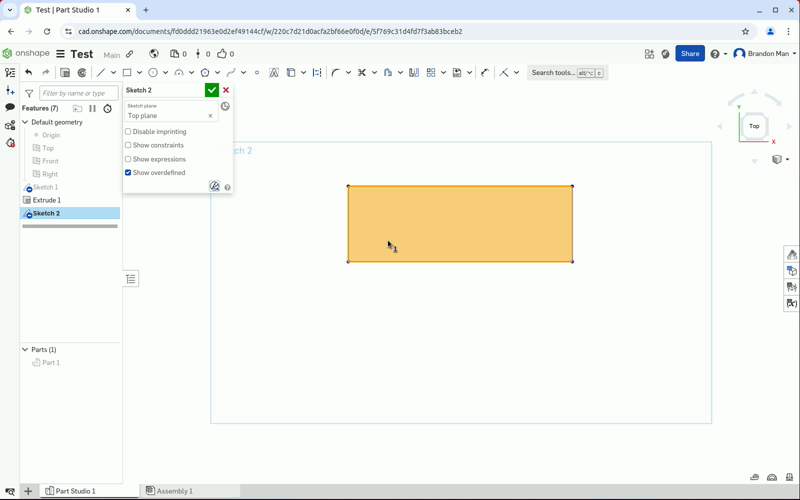
mouse_move(73, 352)
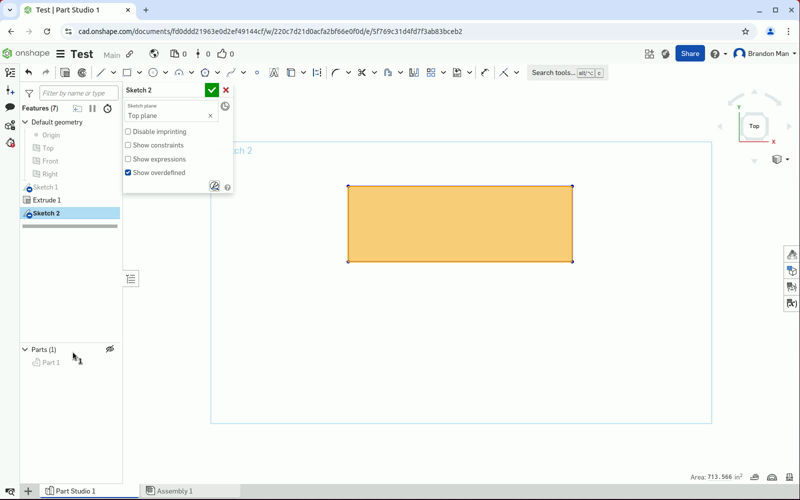
key(shift+y)
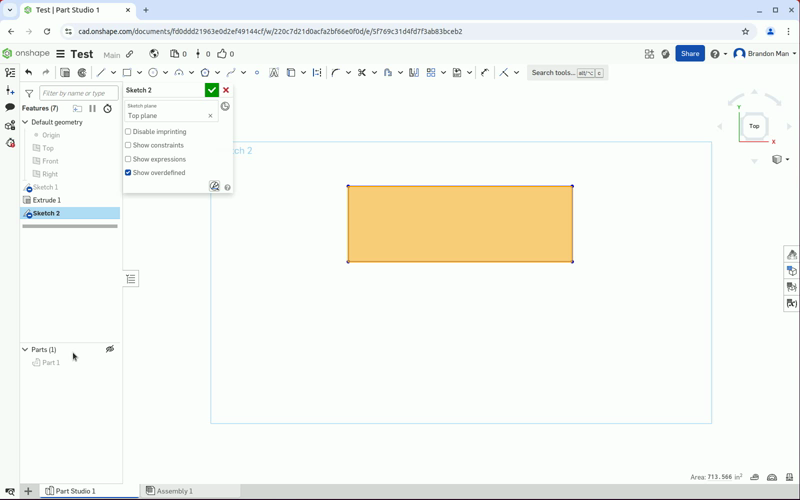
key(shift+e)
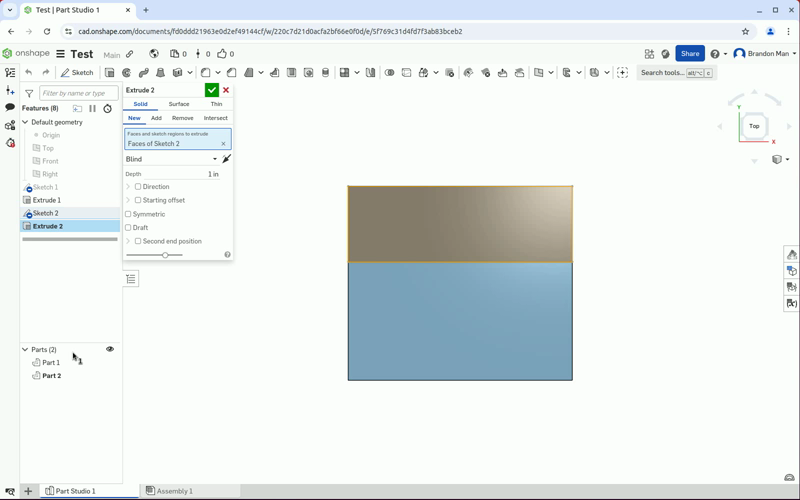
mouse_move(143, 106)
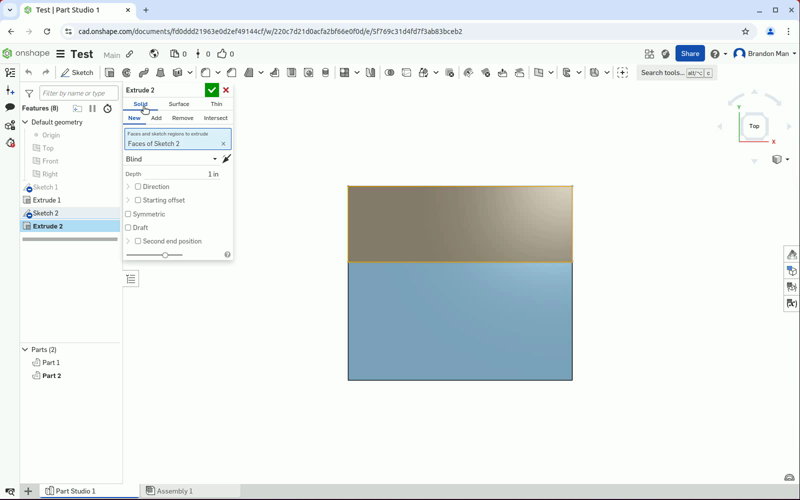
click(143, 106)
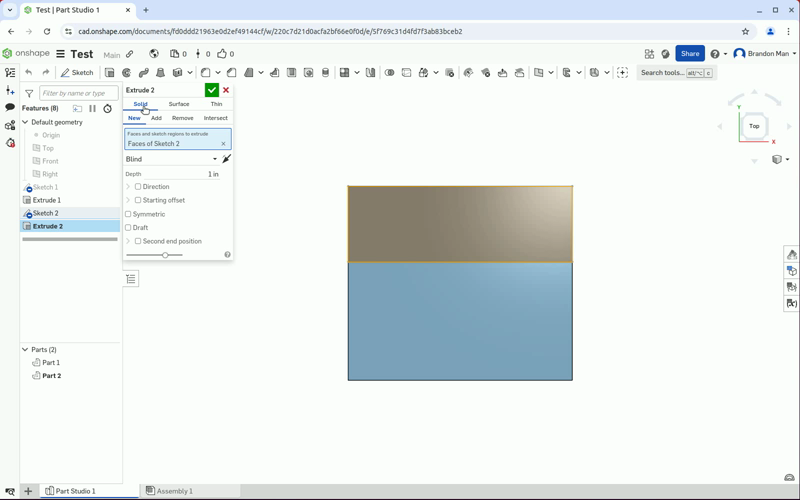
mouse_move(137, 120)
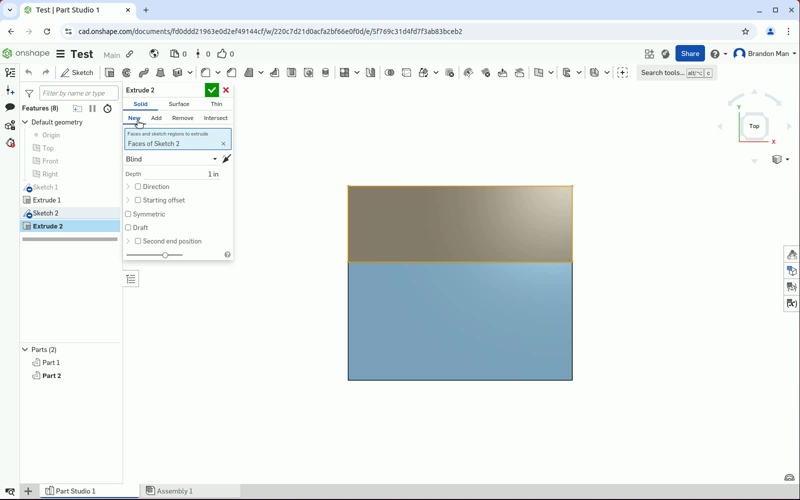
click(137, 120)
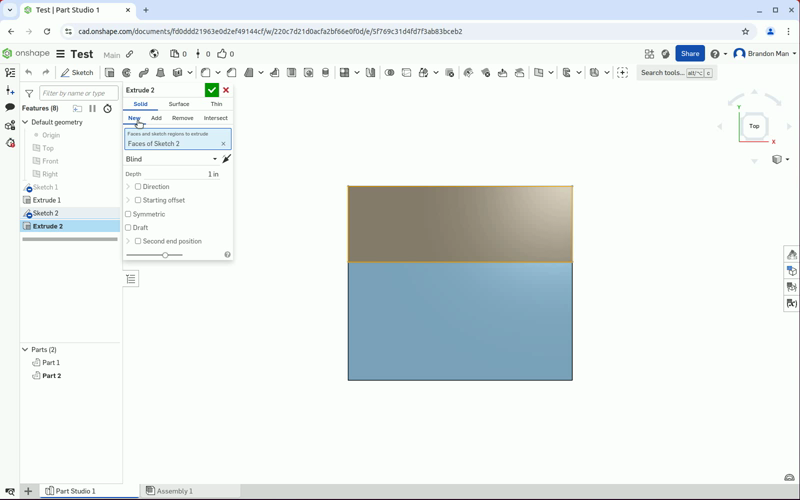
key(tab, 4)
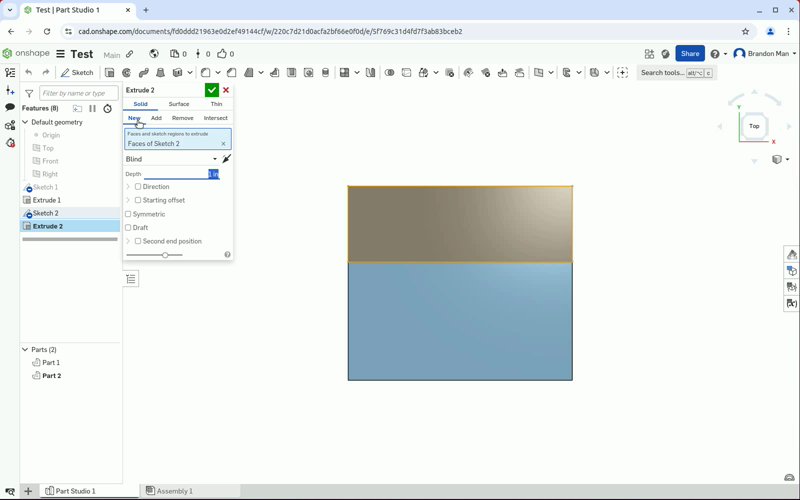
text(0.481)
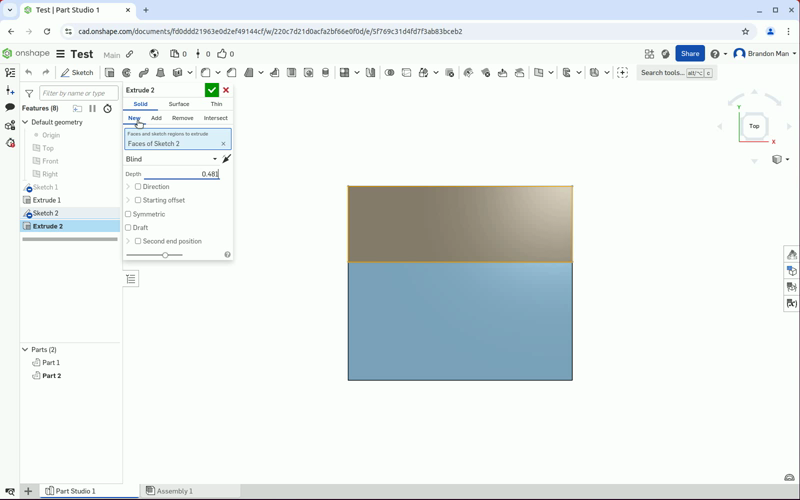
key(enter)
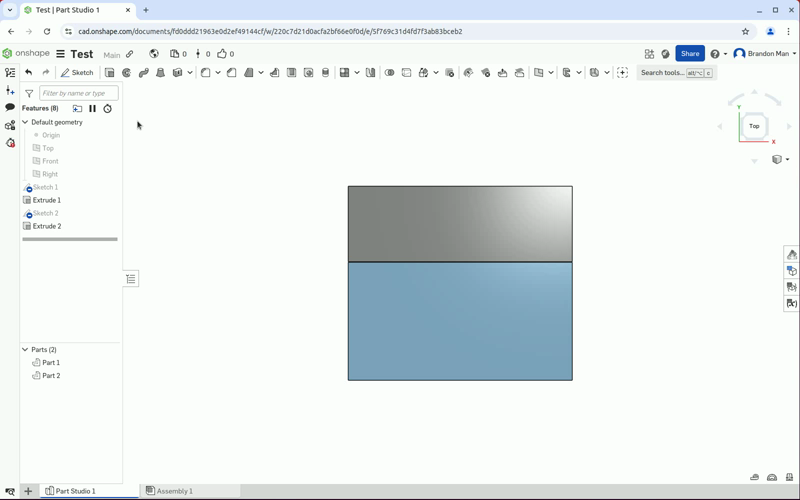
key(shift+h)
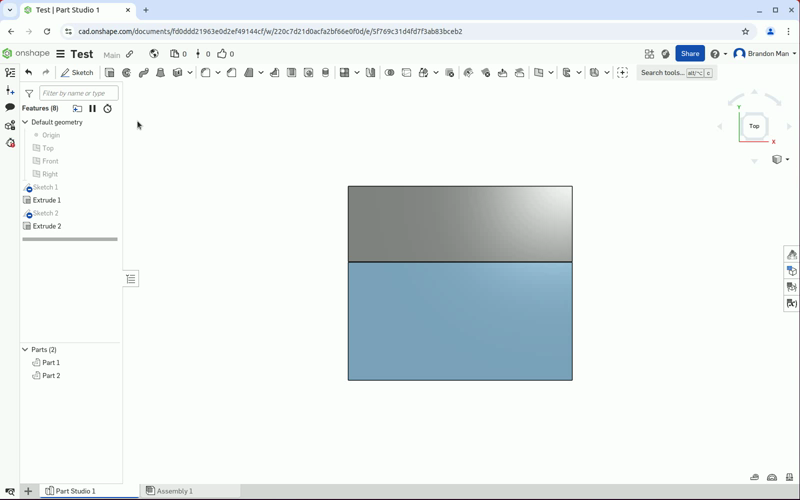
key(shift+h)
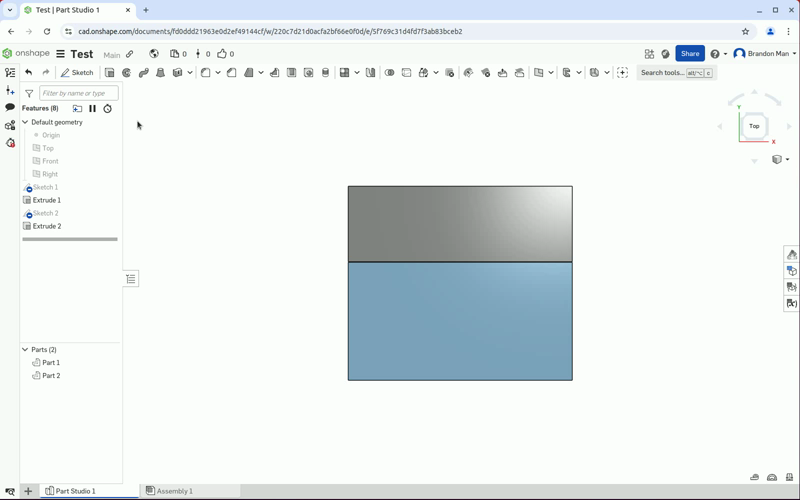
mouse_move(73, 189)
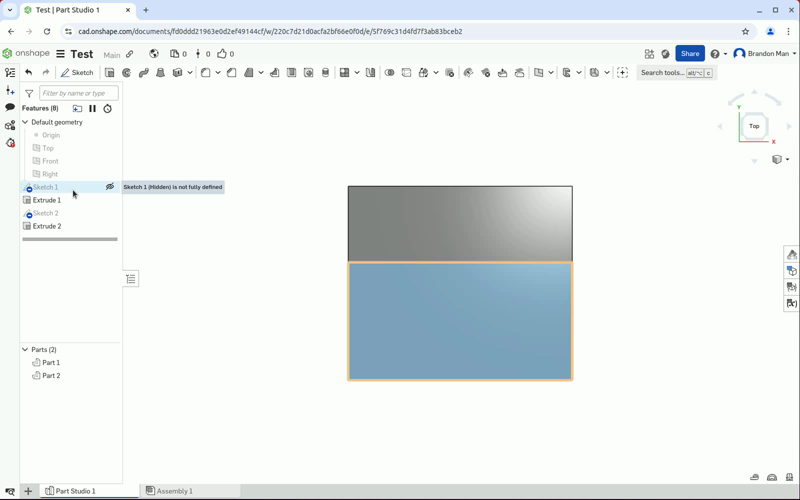
click(73, 189)
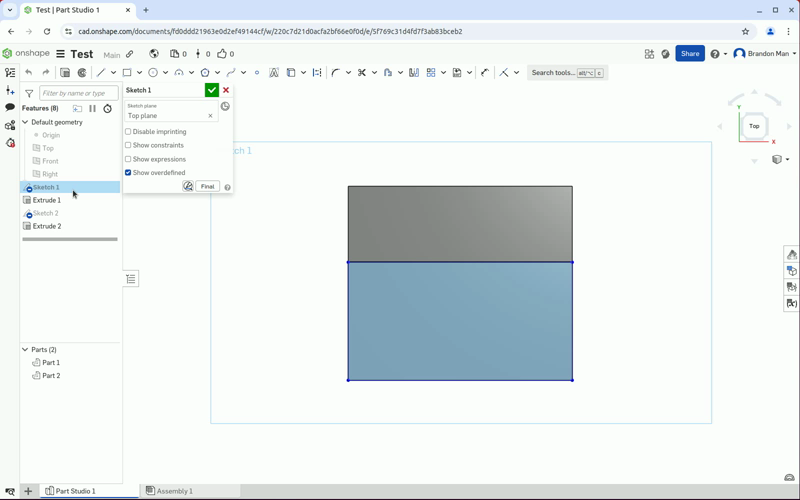
mouse_move(229, 92)
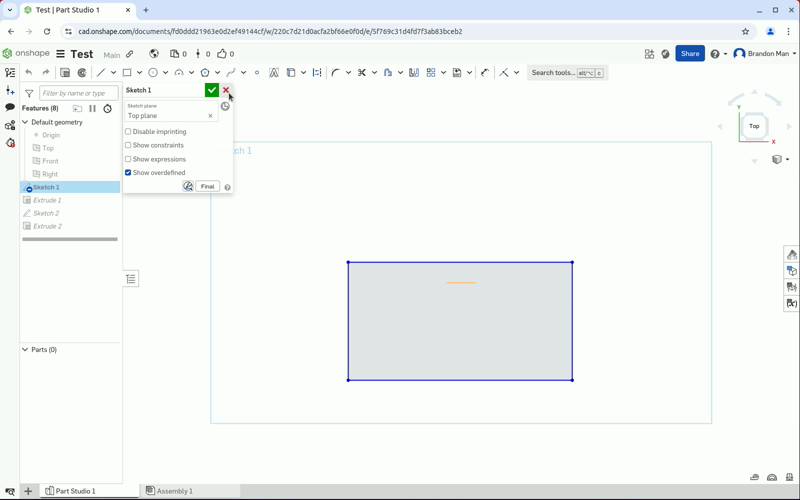
click(229, 92)
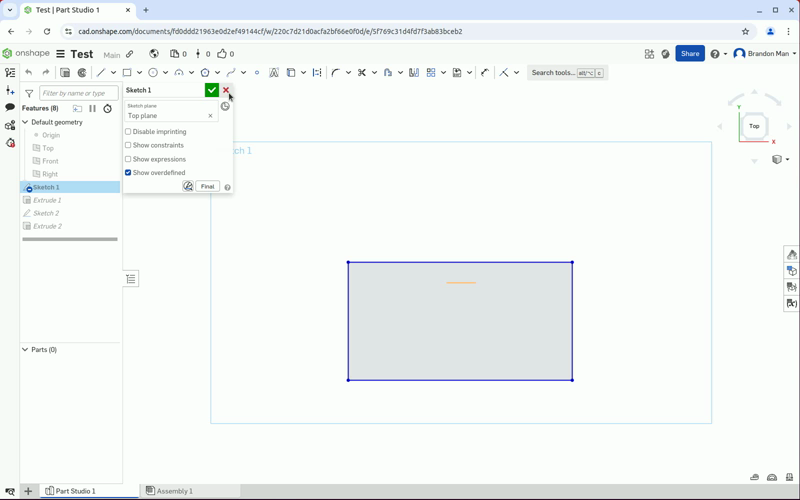
key(shift+s)
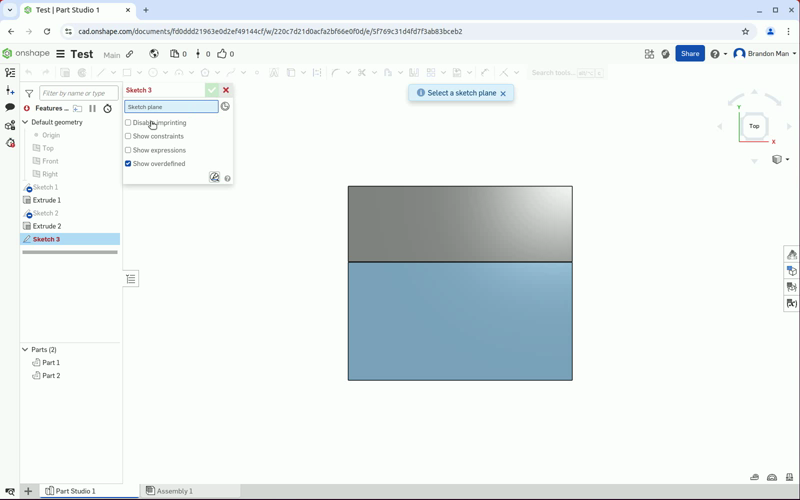
mouse_move(73, 150)
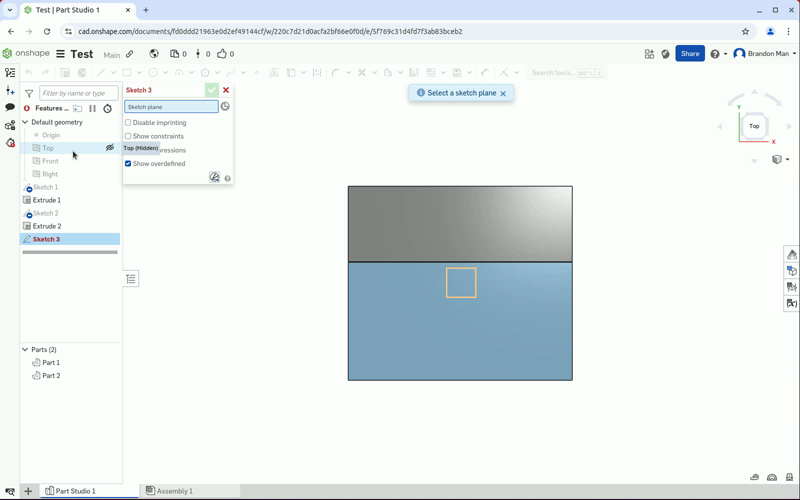
click(73, 150)
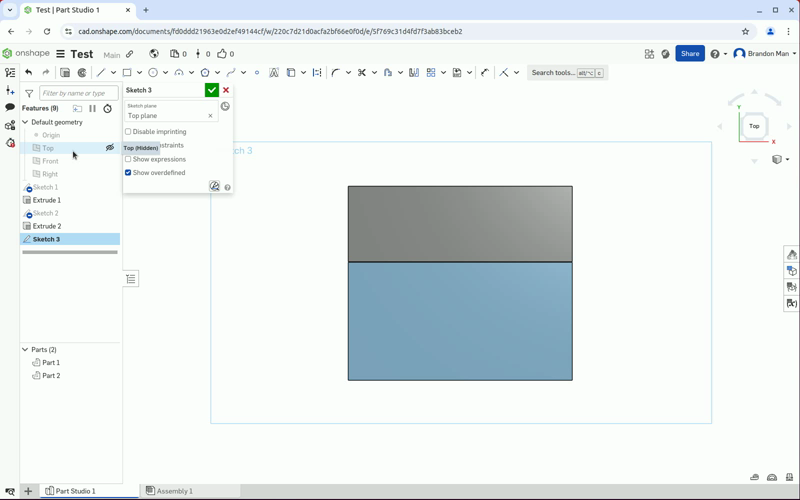
mouse_move(73, 352)
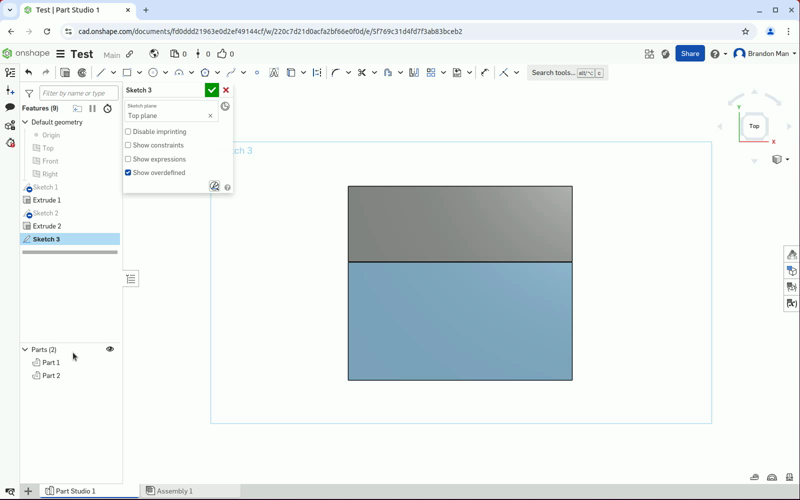
key(y)
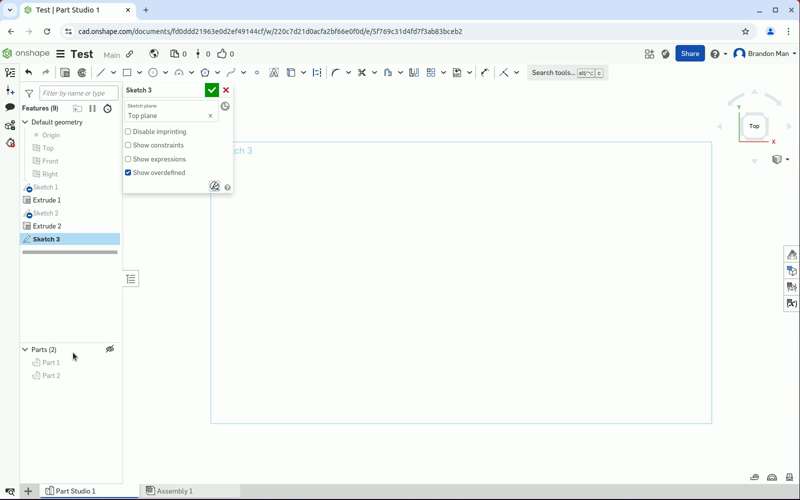
key(l)
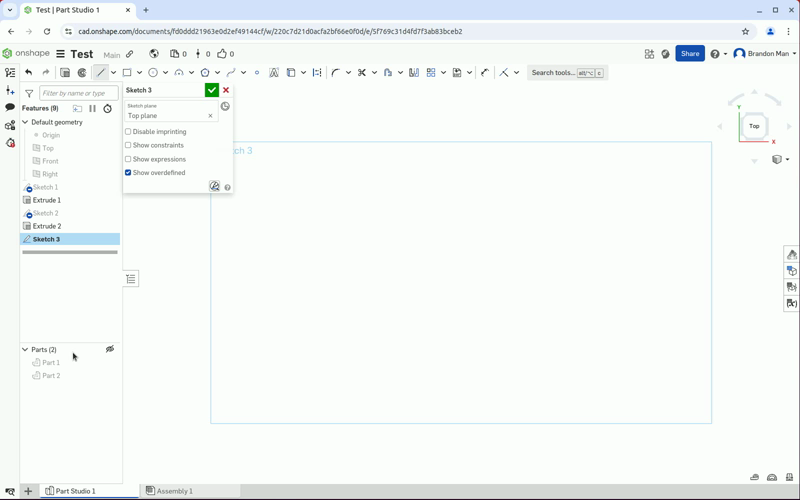
key_down(shift)
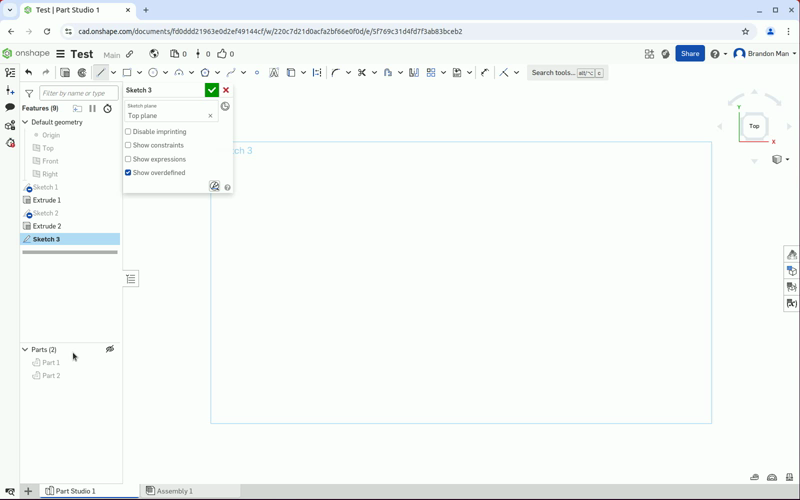
mouse_move(348, 380)
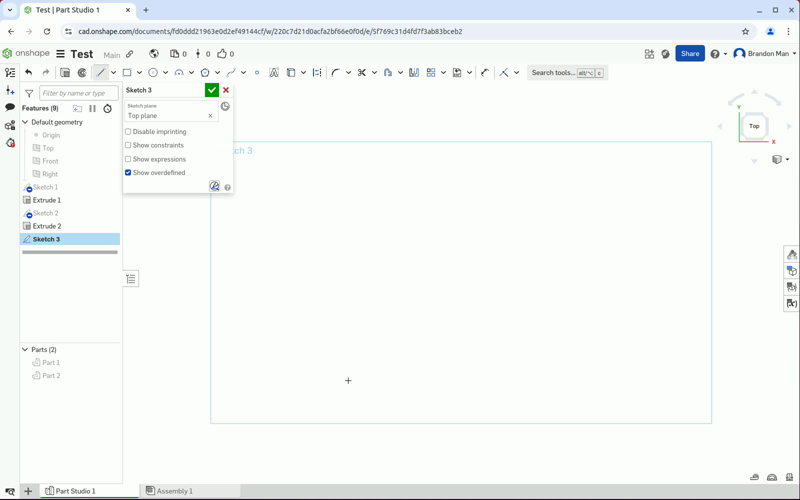
click(348, 380)
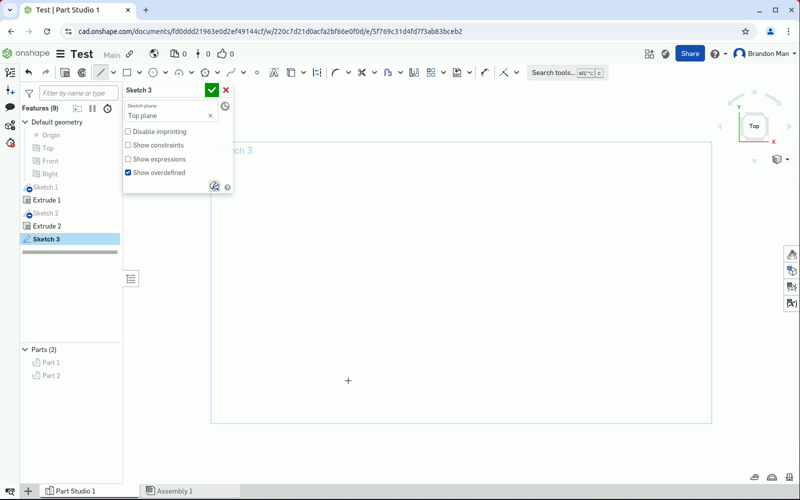
key_up(shift)
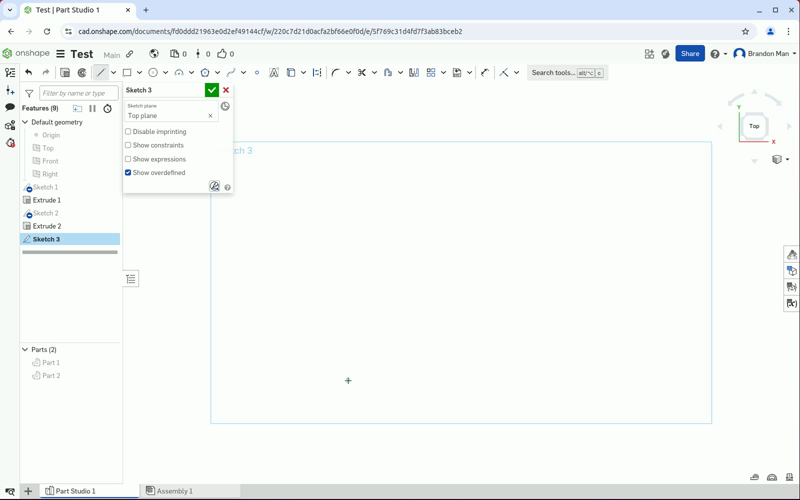
key_down(shift)
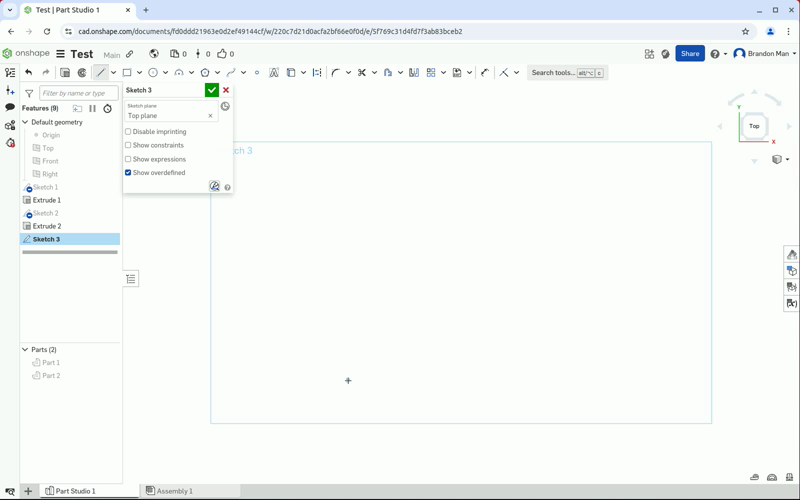
mouse_move(572, 380)
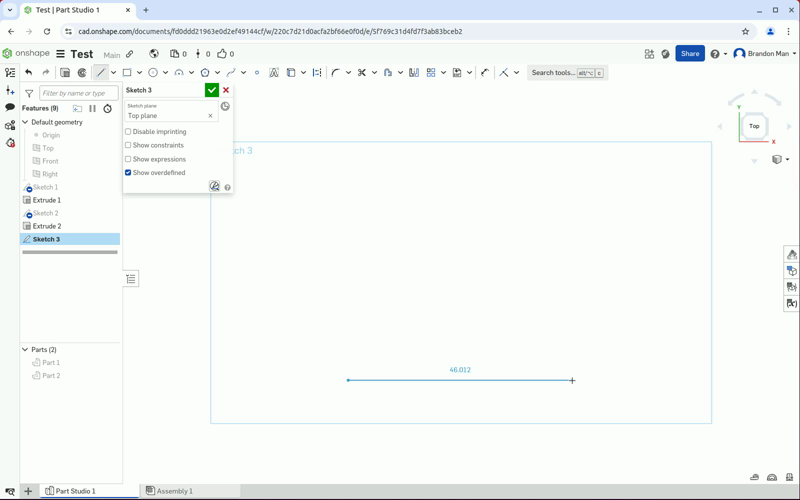
click(572, 380)
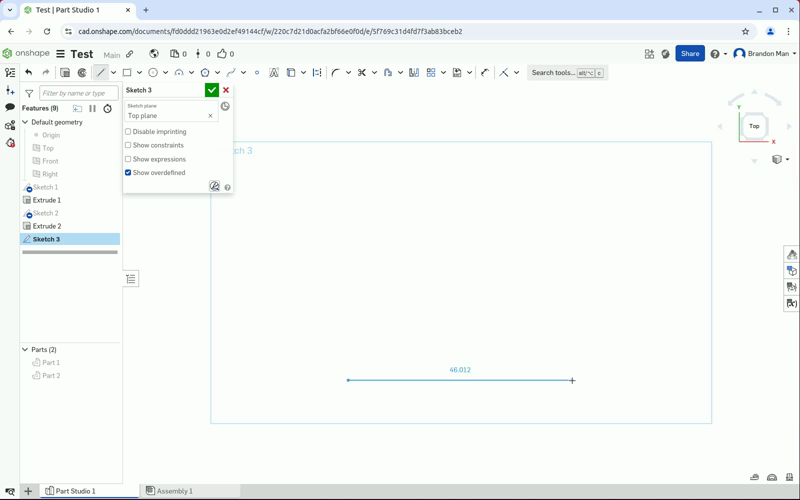
key_up(shift)
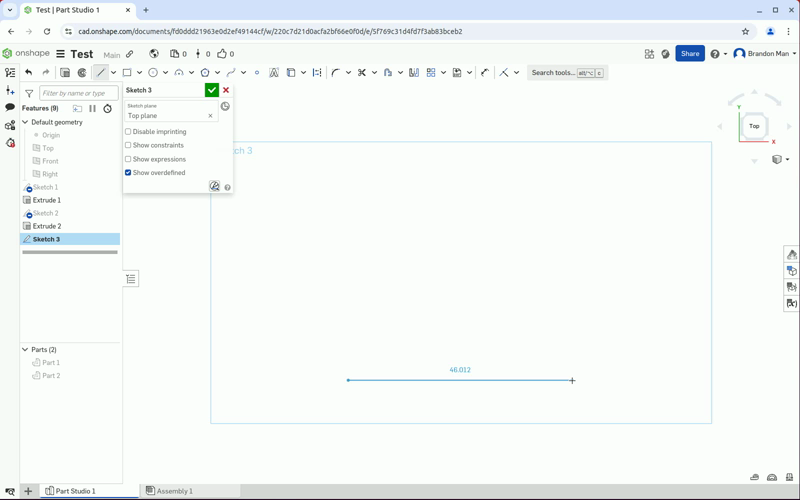
key_down(shift)
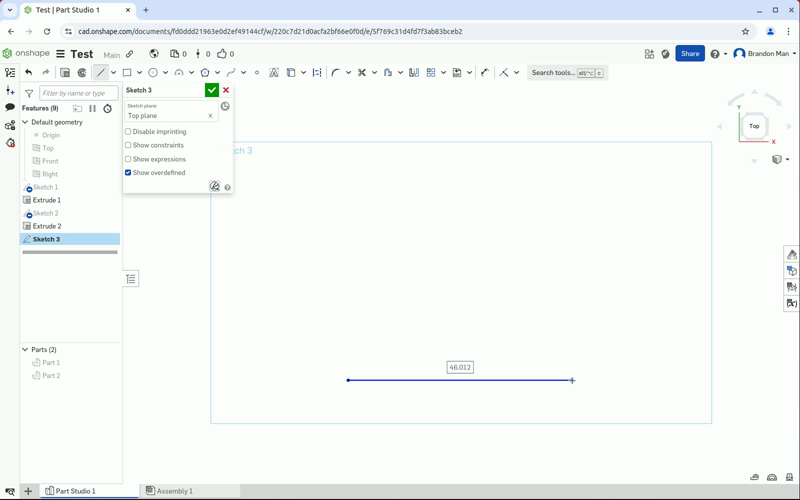
mouse_move(572, 262)
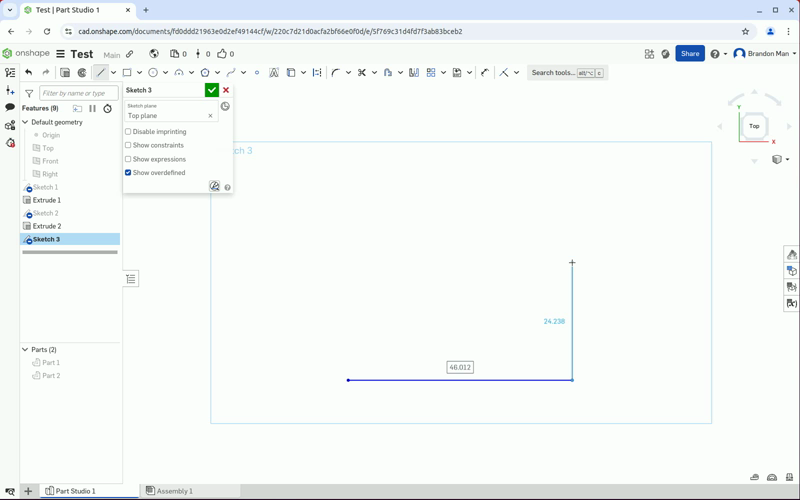
click(572, 262)
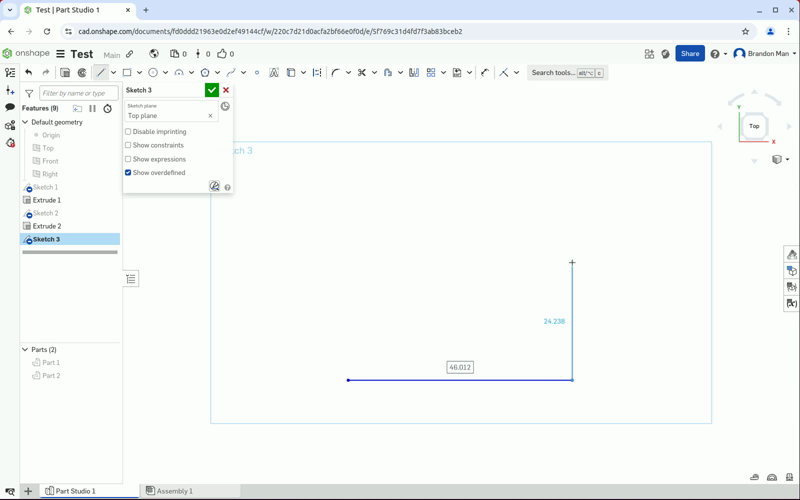
key_up(shift)
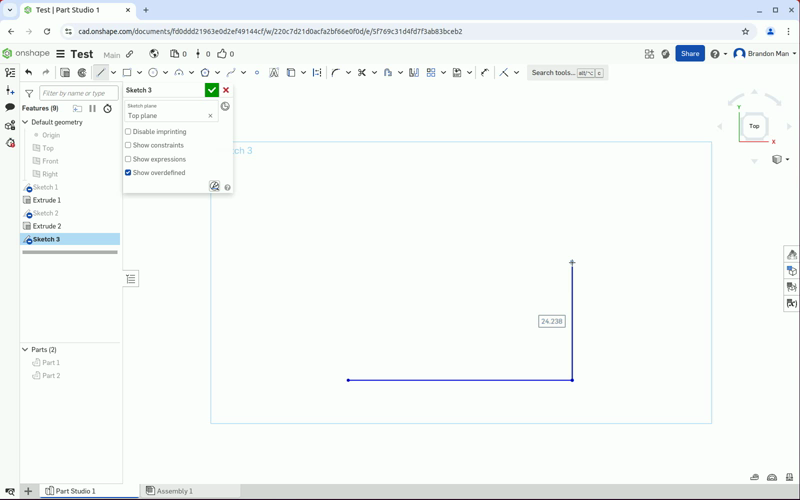
key_down(shift)
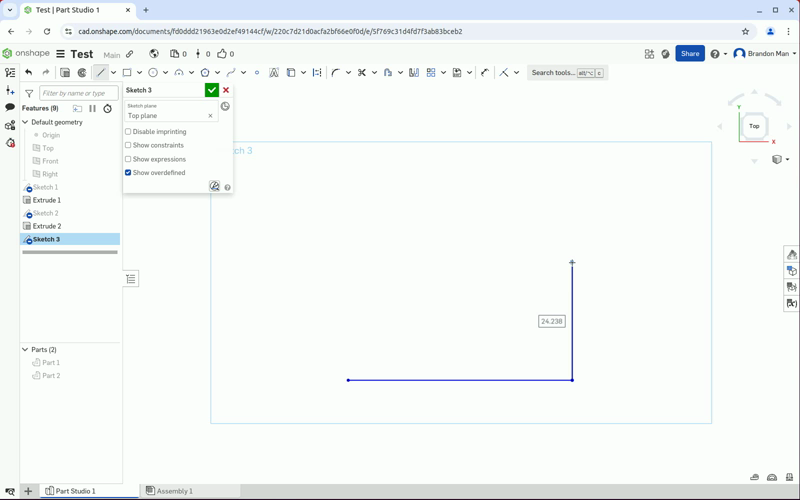
mouse_move(348, 262)
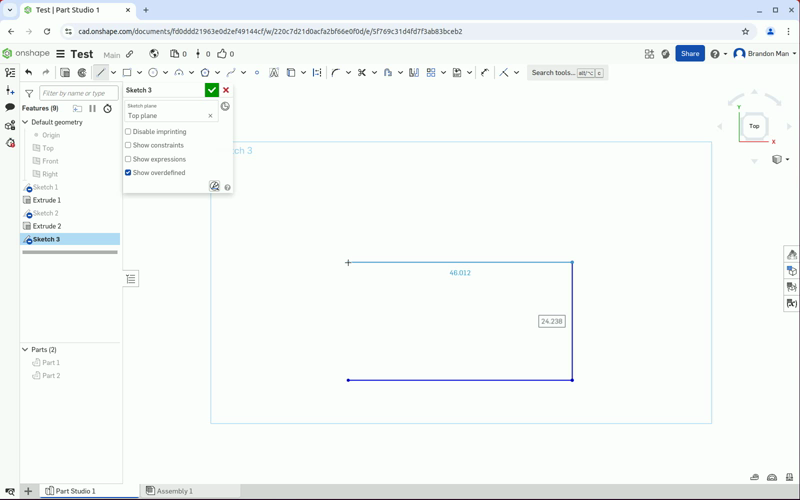
click(348, 262)
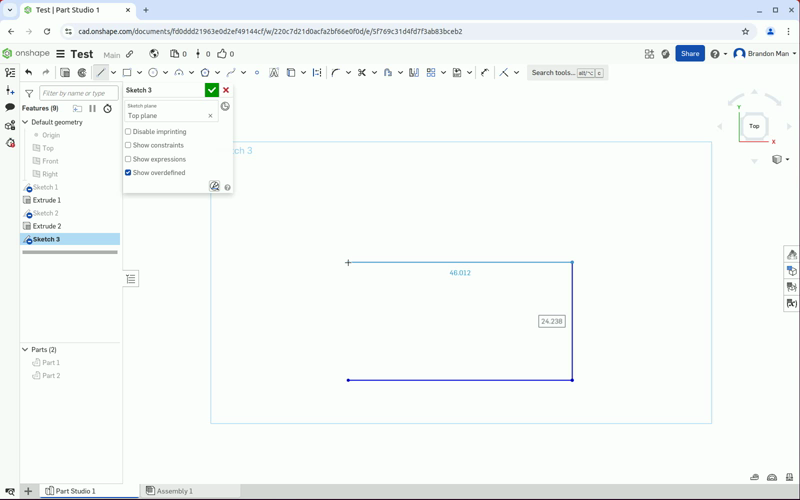
key_up(shift)
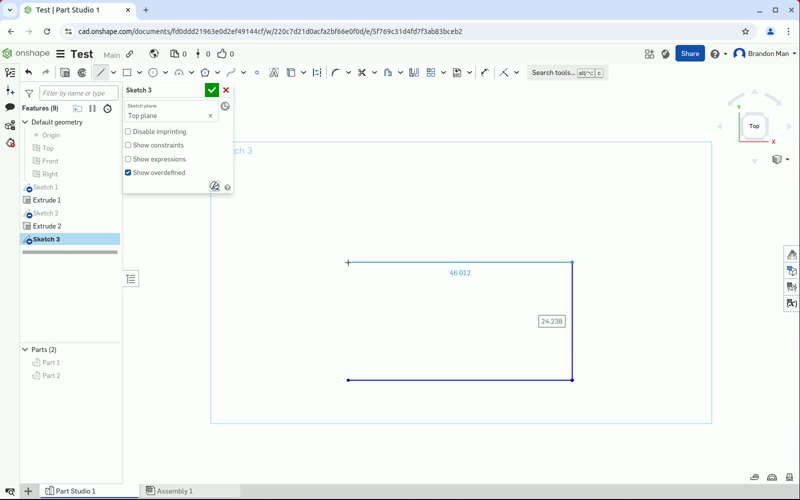
key_down(shift)
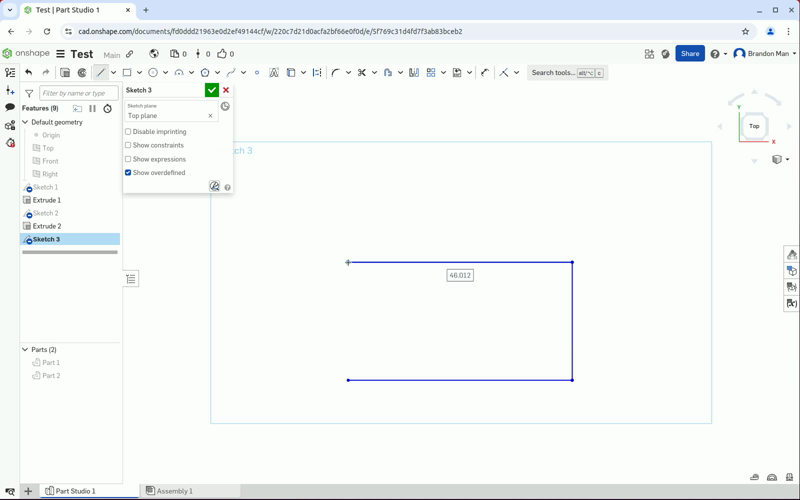
mouse_move(348, 380)
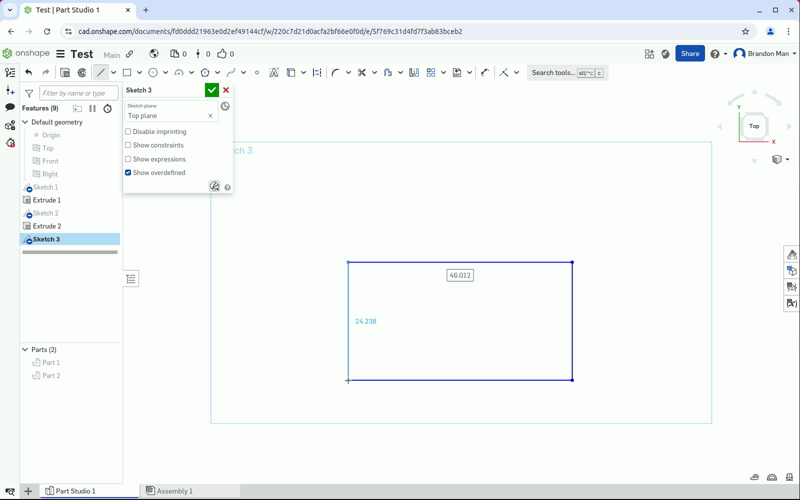
key_up(shift)
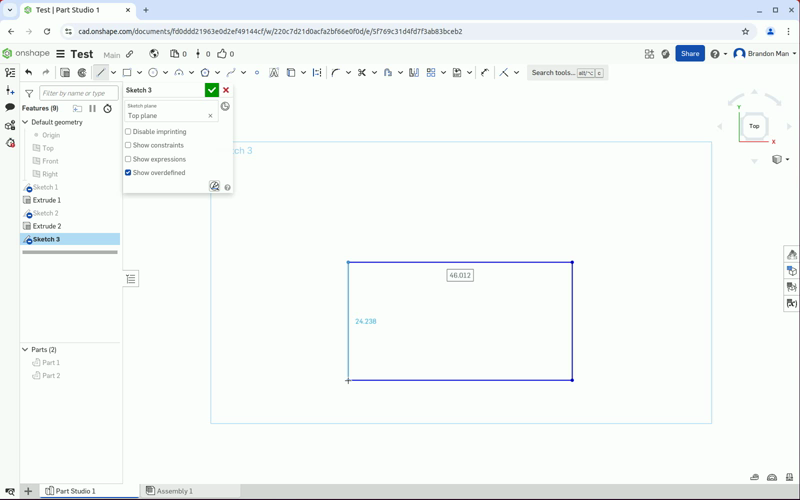
click(348, 380)
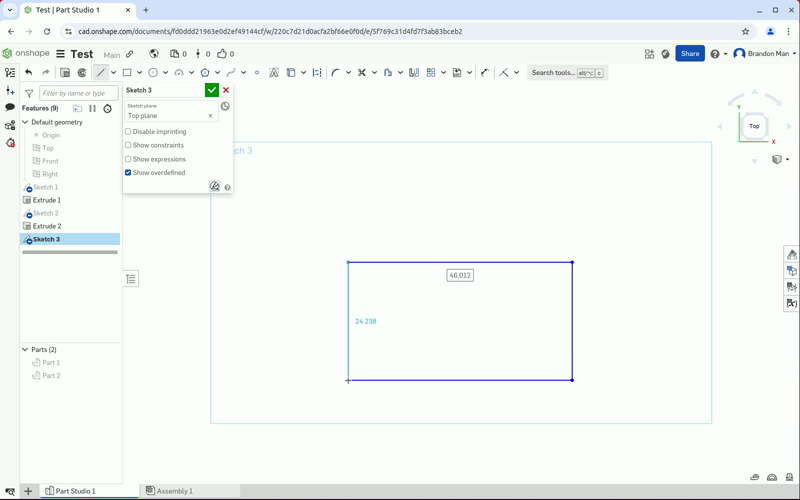
key(esc)
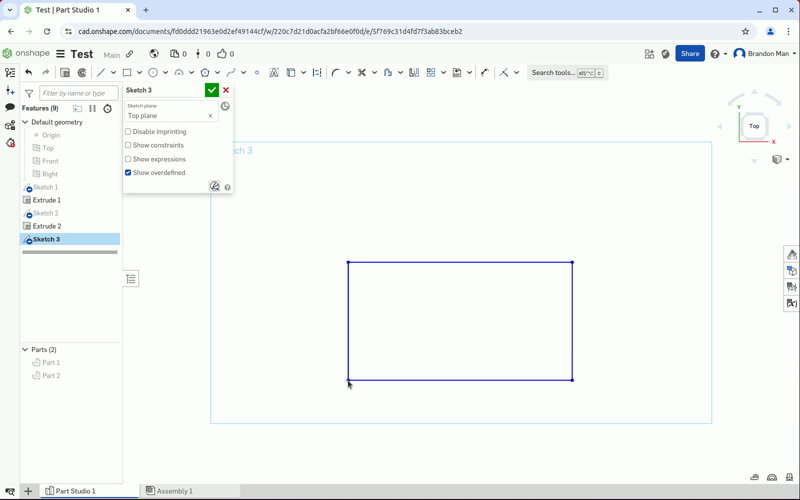
mouse_move(451, 324)
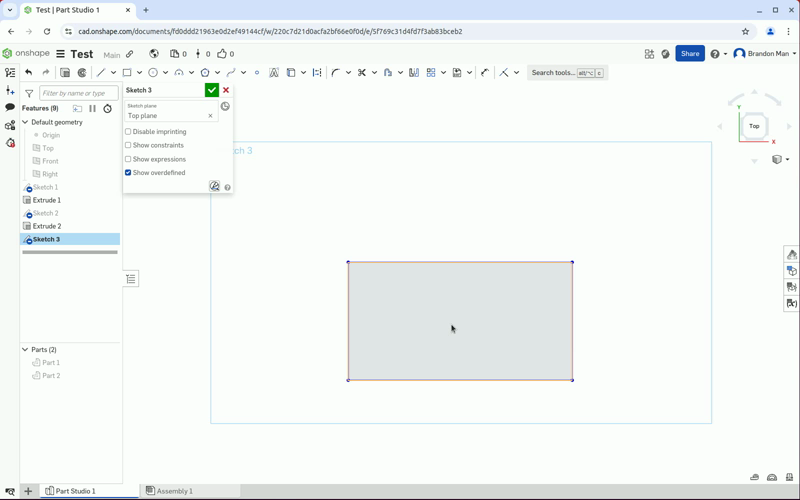
click(451, 324)
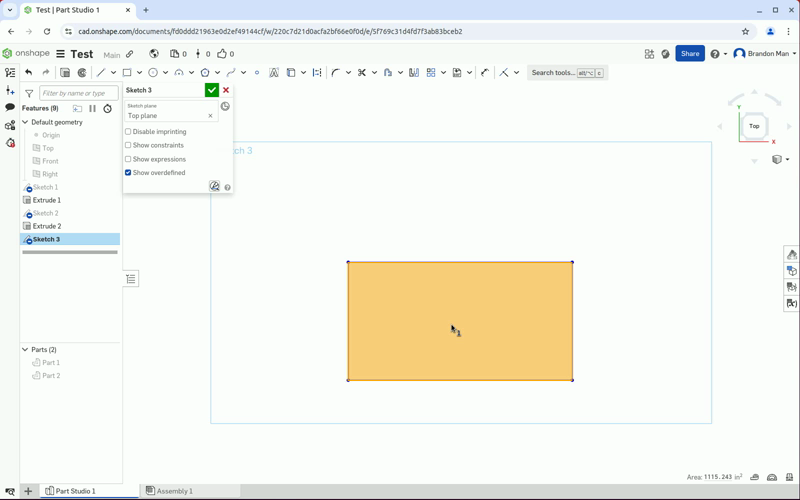
mouse_move(73, 352)
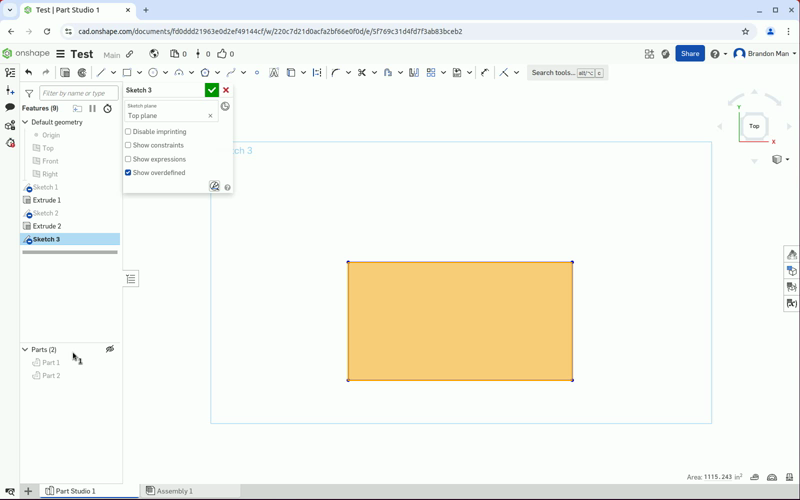
key(shift+y)
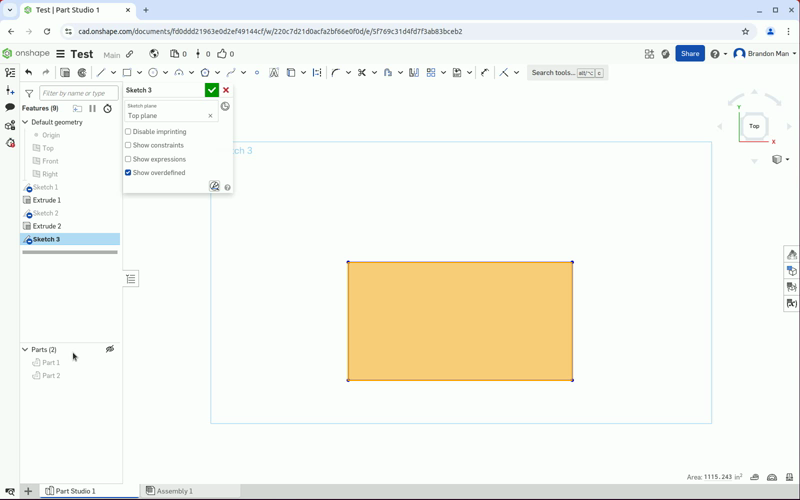
key(shift+e)
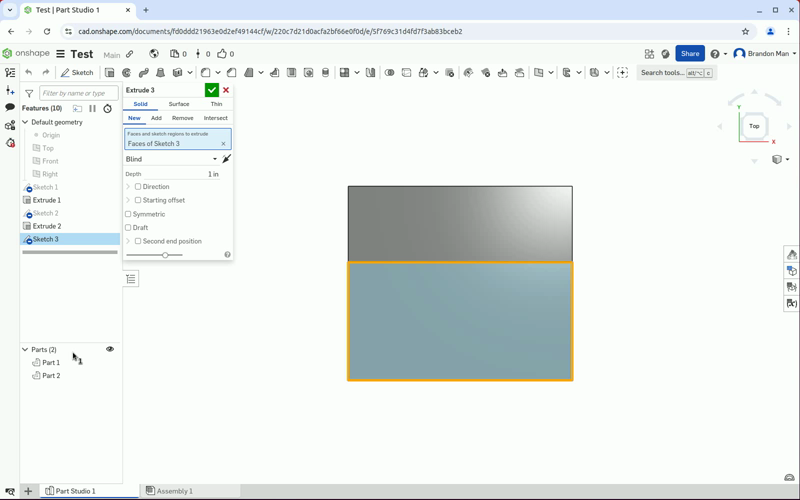
mouse_move(143, 106)
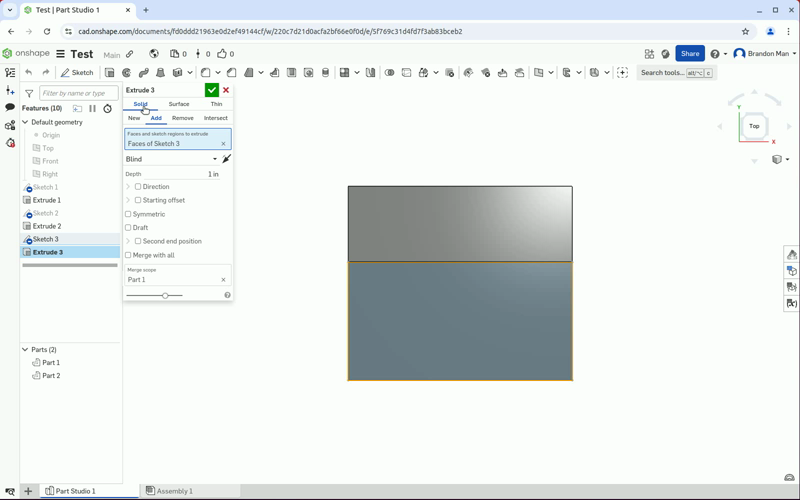
click(143, 106)
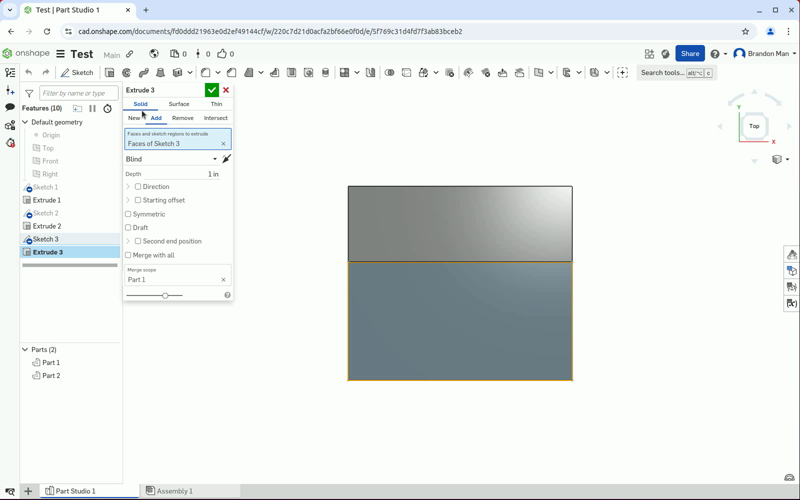
mouse_move(137, 120)
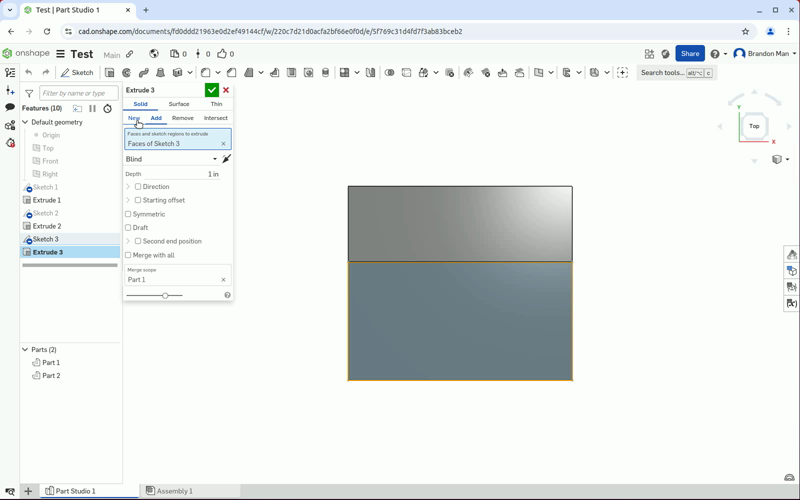
click(137, 120)
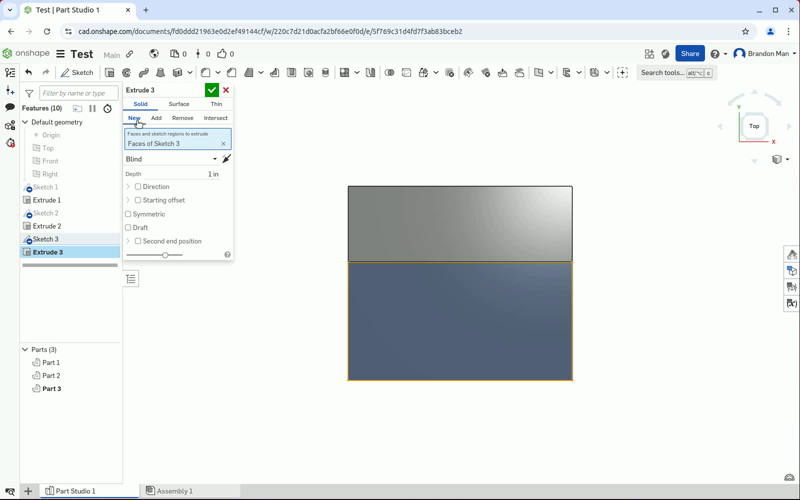
key(tab, 4)
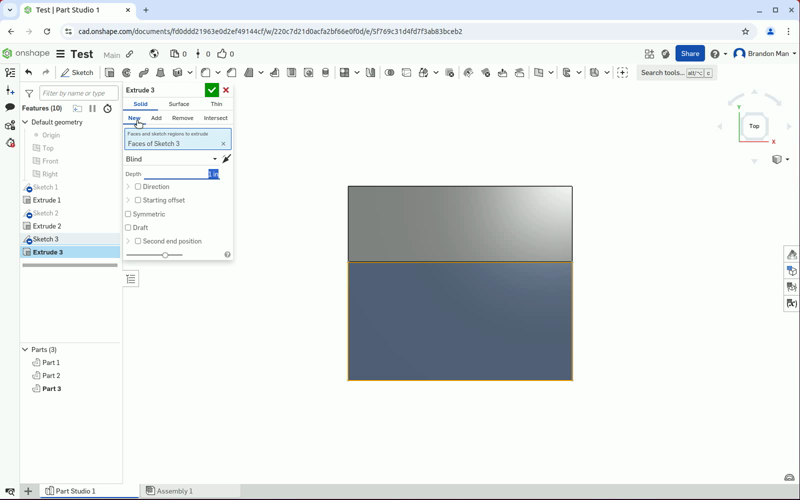
text(-0.481)
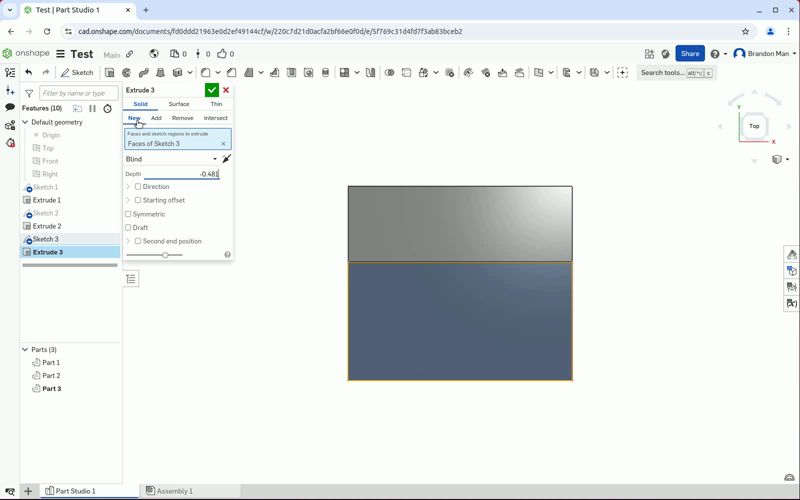
key(enter)
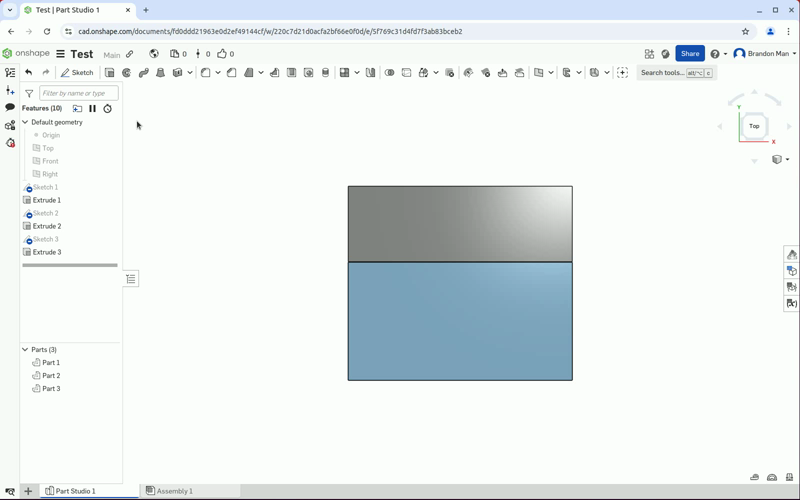
key(shift+h)
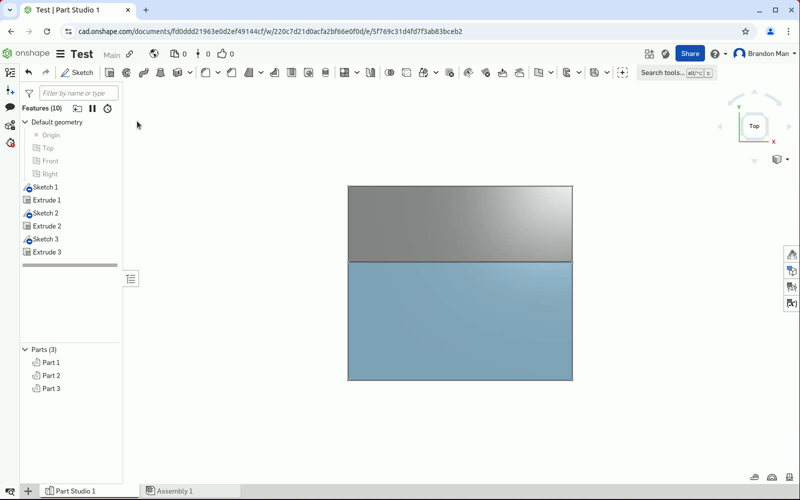
key(shift+h)
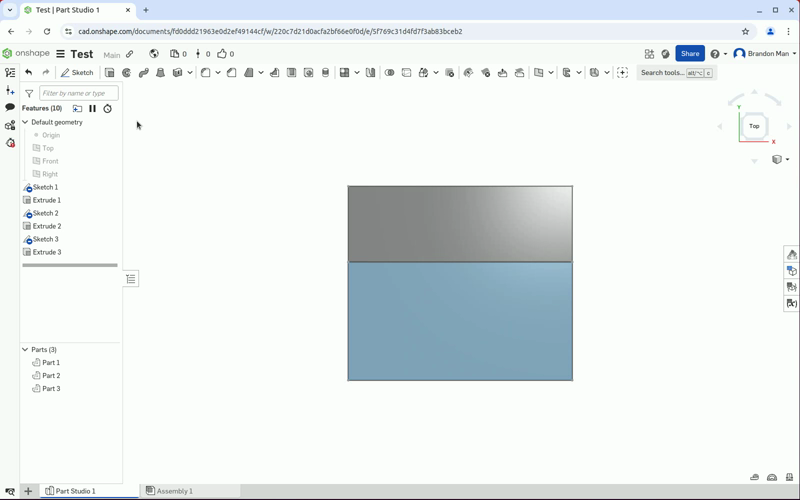
key(shift+7)
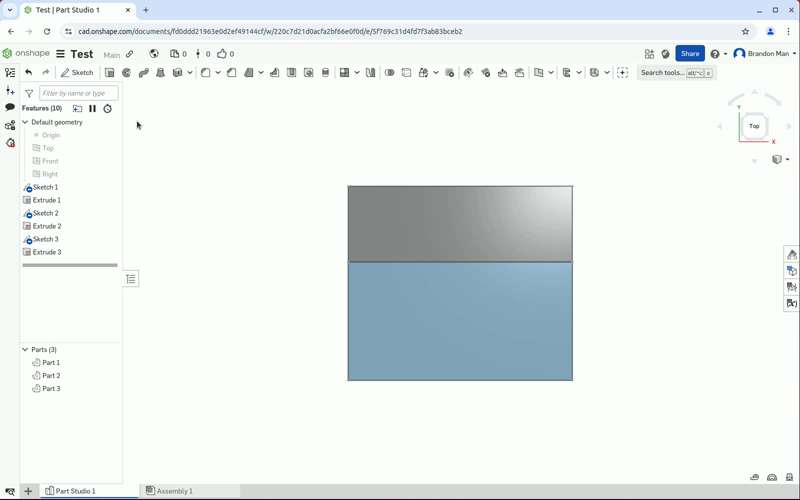
key(up, 3)
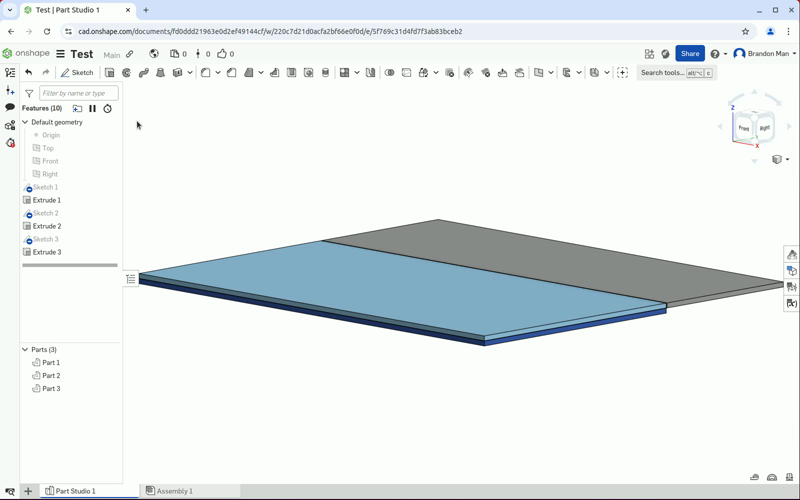
key(left, 3)
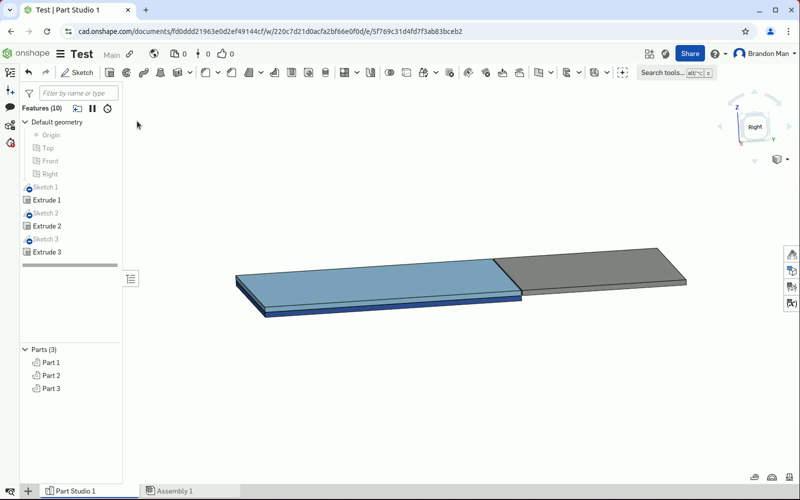
key(right, 3)
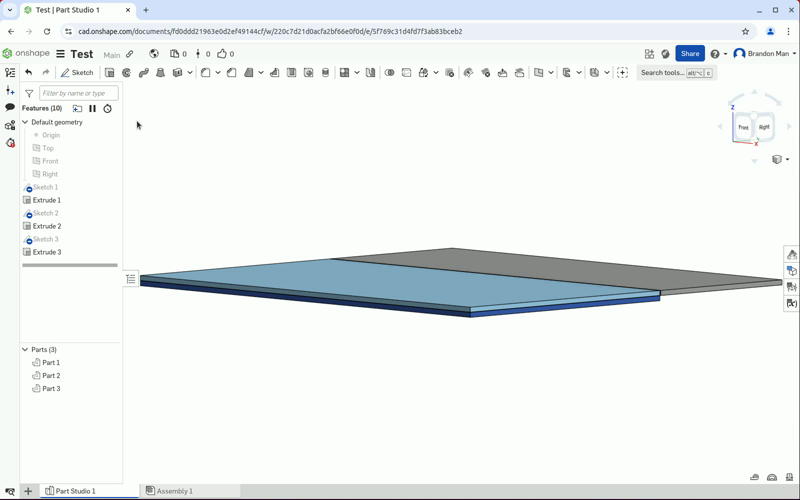
key(down, 3)
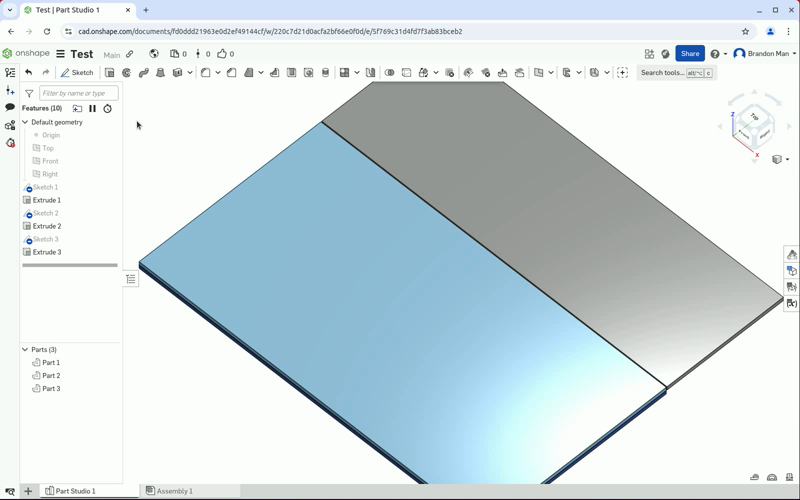
mouse_move(73, 189)
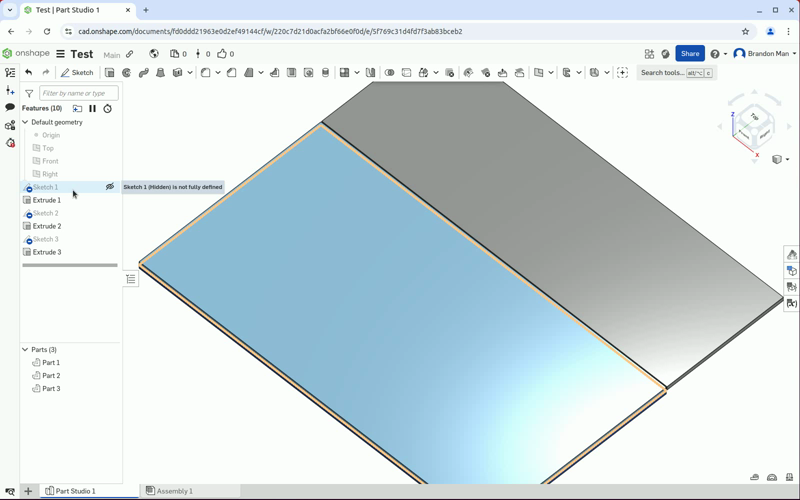
click(73, 189)